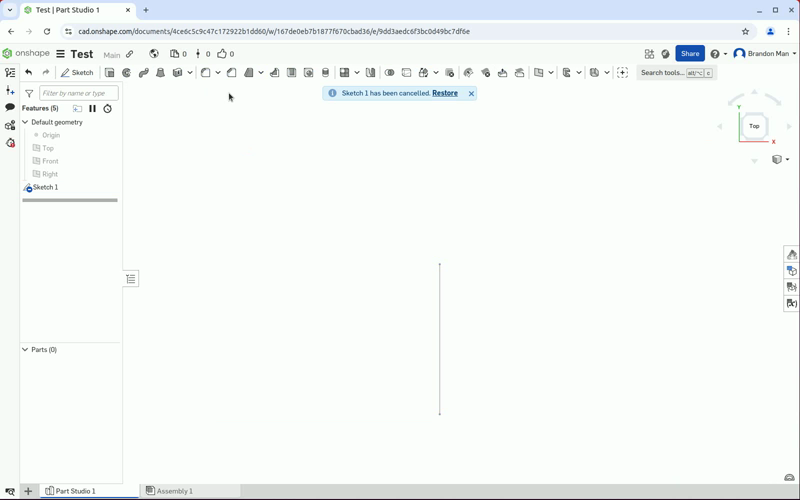
key(shift+h)
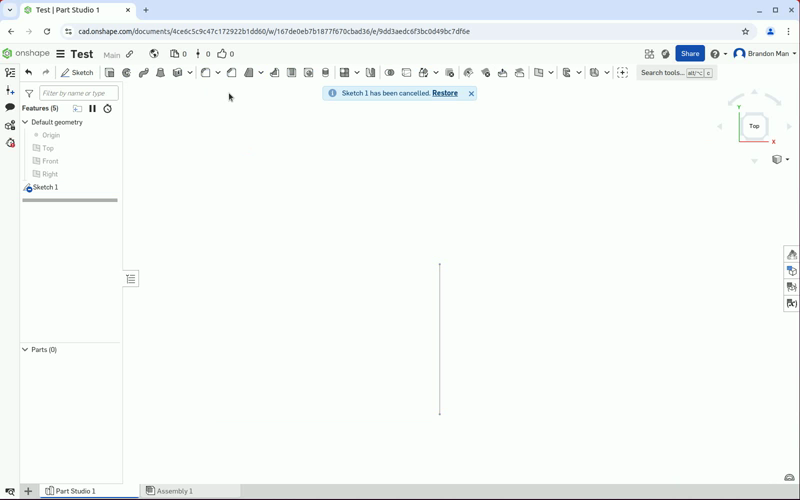
key(shift+s)
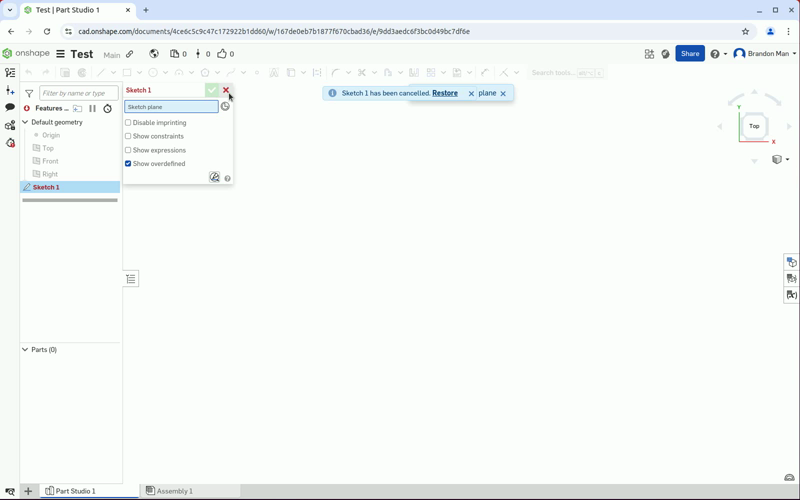
mouse_move(73, 150)
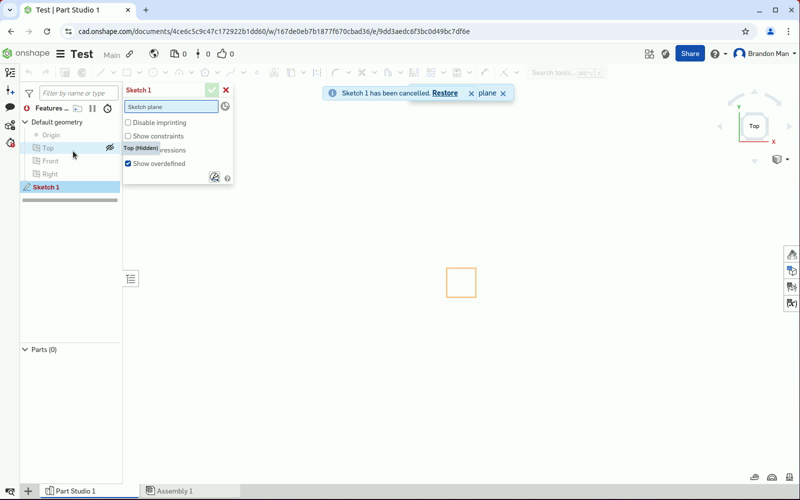
click(73, 150)
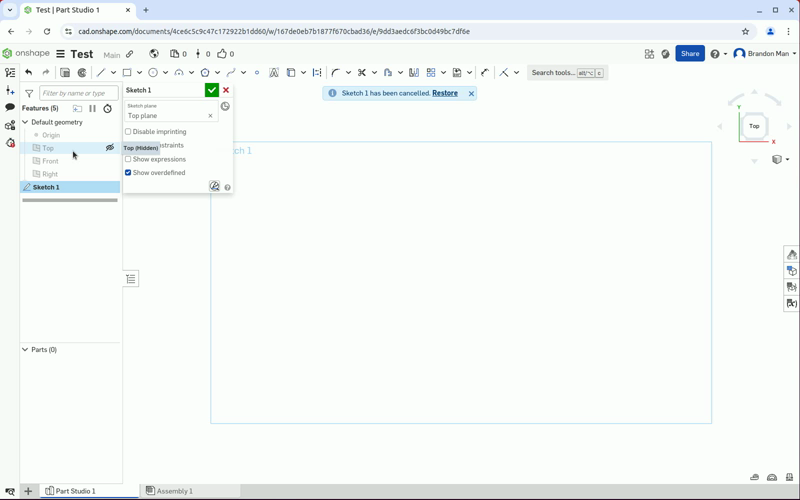
mouse_move(73, 352)
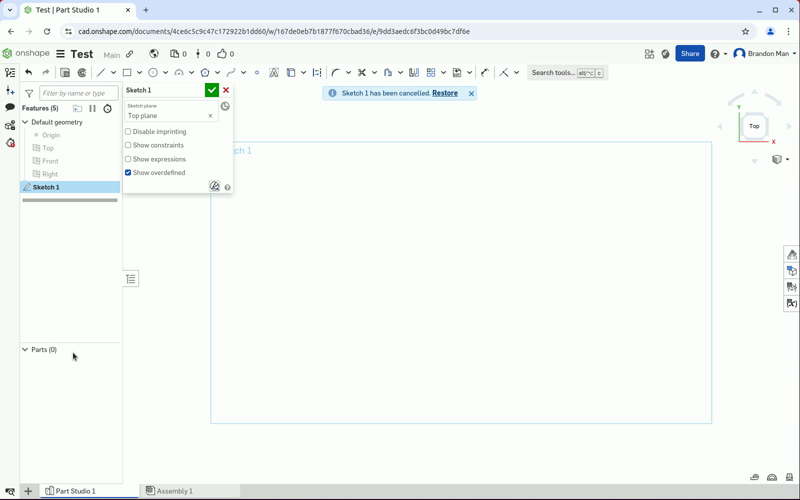
key(y)
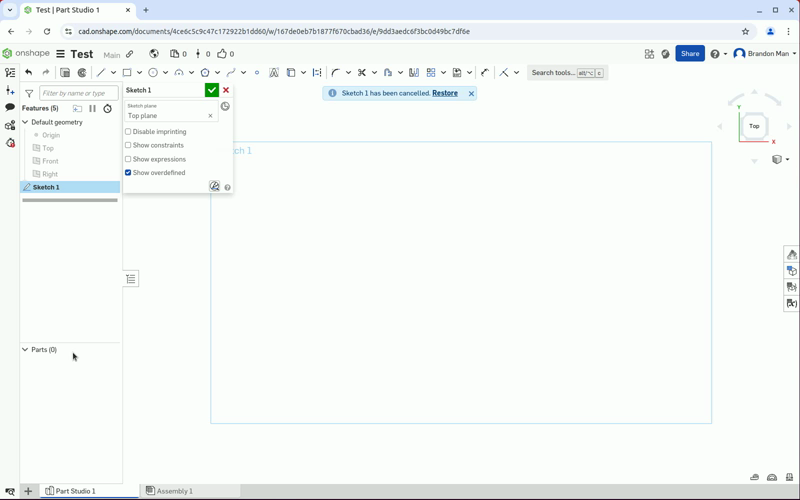
key(l)
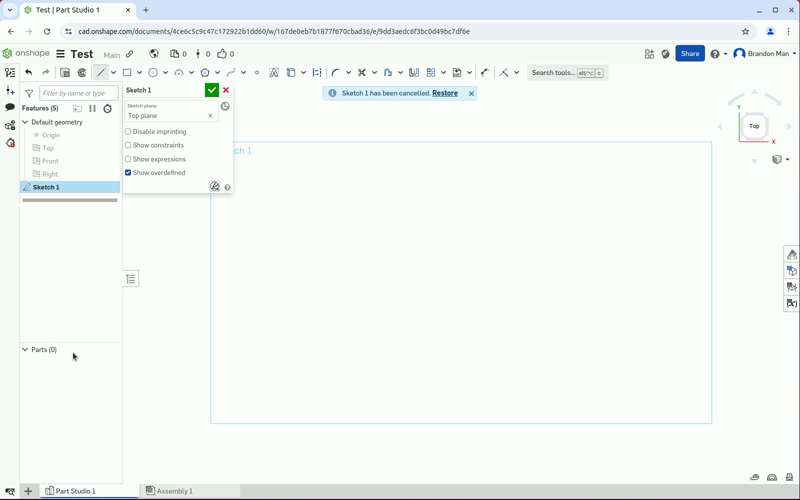
key_down(shift)
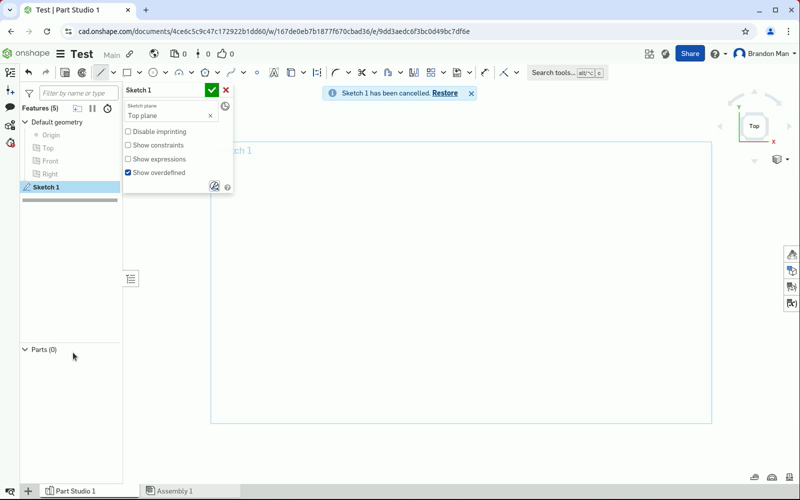
mouse_move(370, 339)
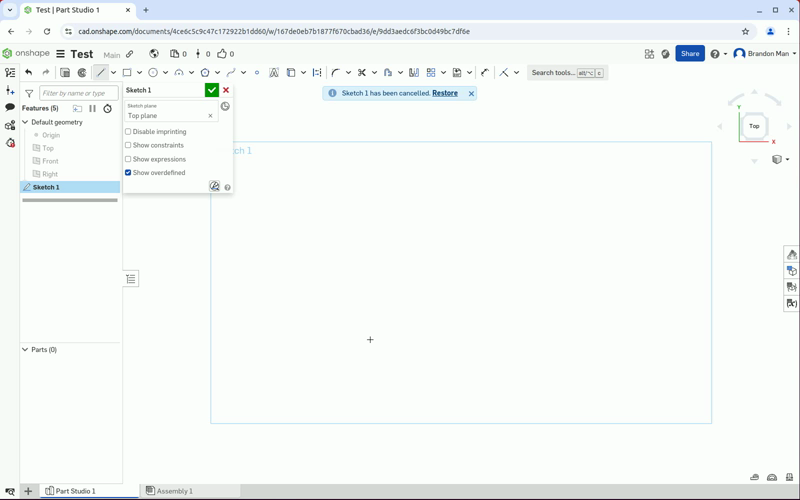
click(370, 339)
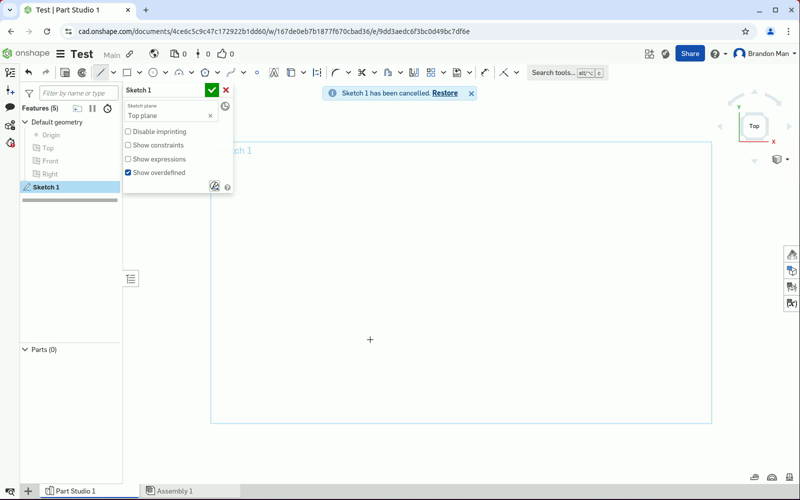
key_up(shift)
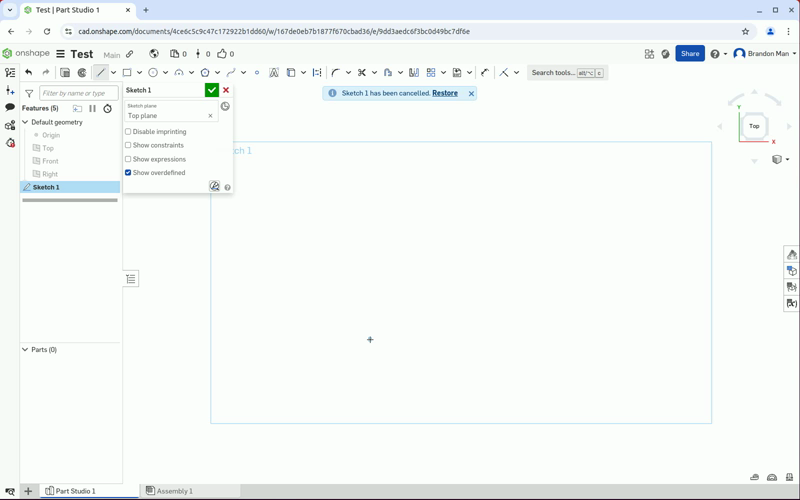
key_down(shift)
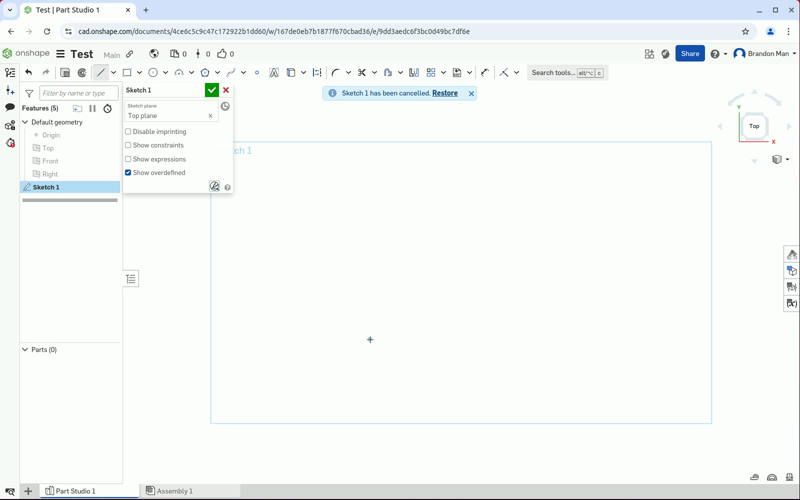
mouse_move(504, 339)
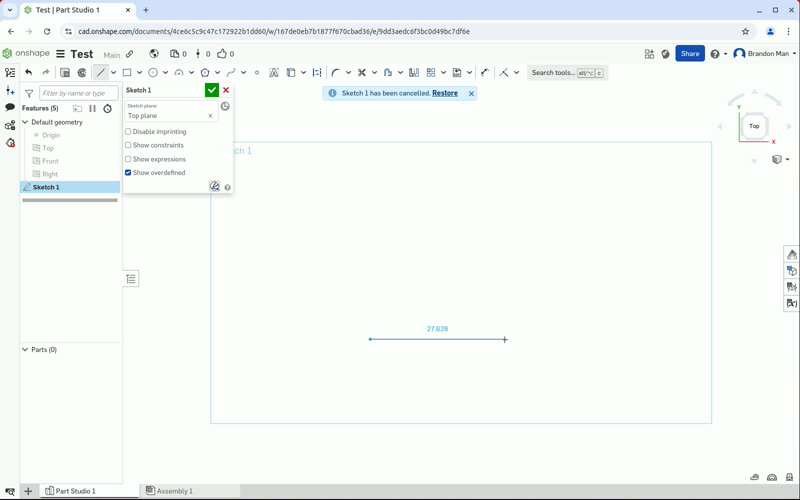
click(504, 339)
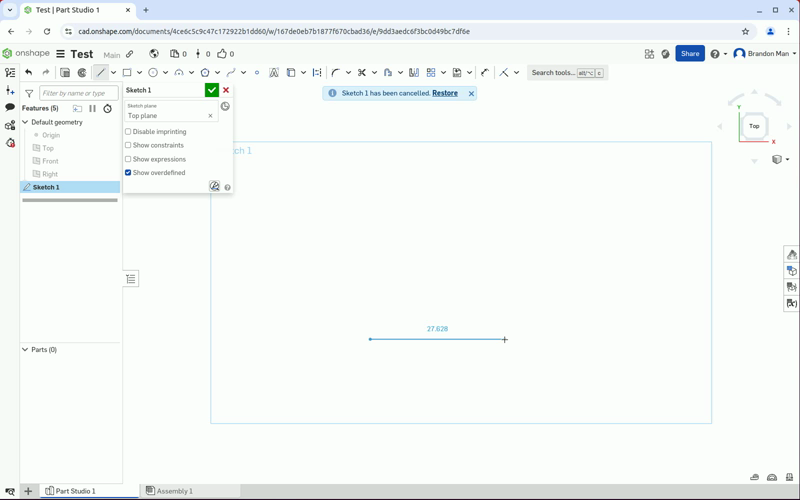
key_up(shift)
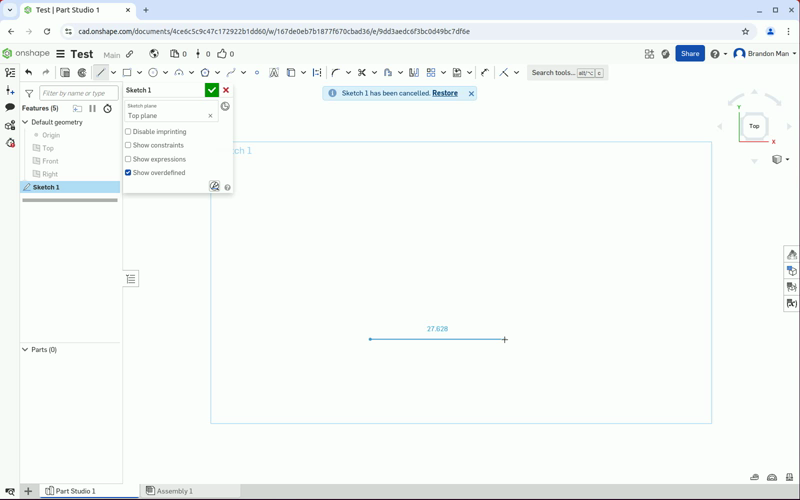
key_down(shift)
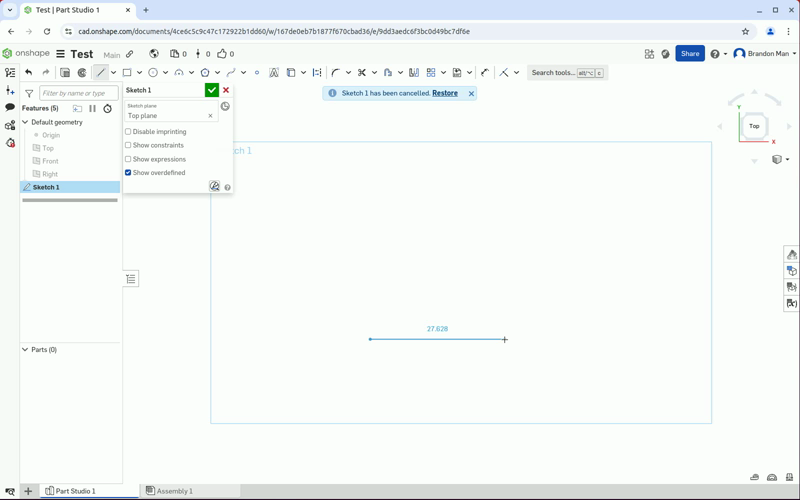
mouse_move(504, 238)
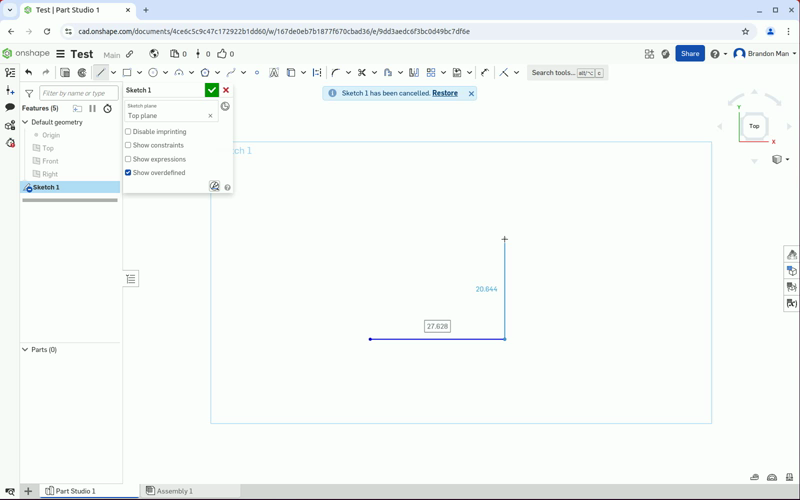
click(504, 238)
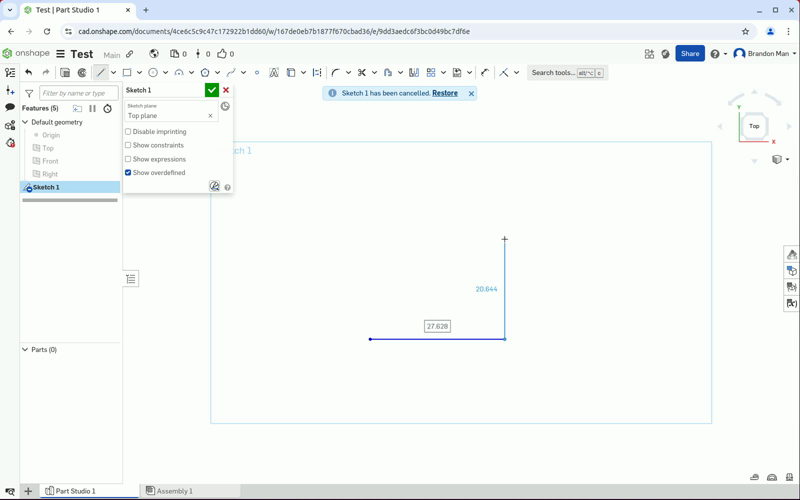
key_up(shift)
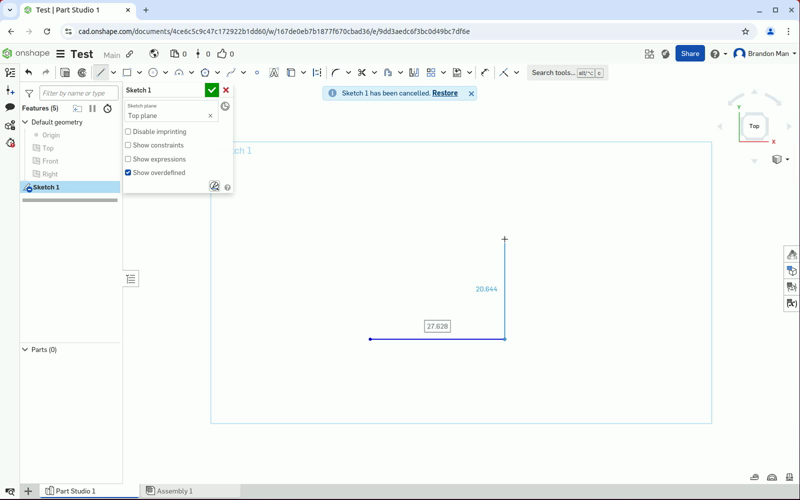
key_down(shift)
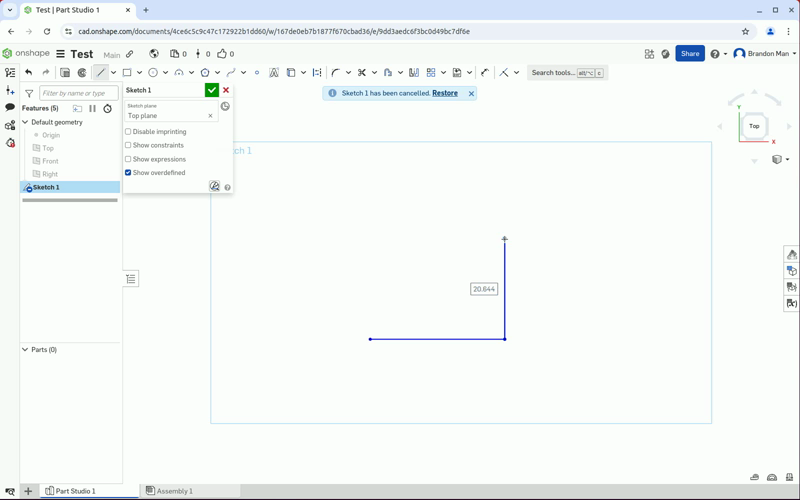
mouse_move(370, 238)
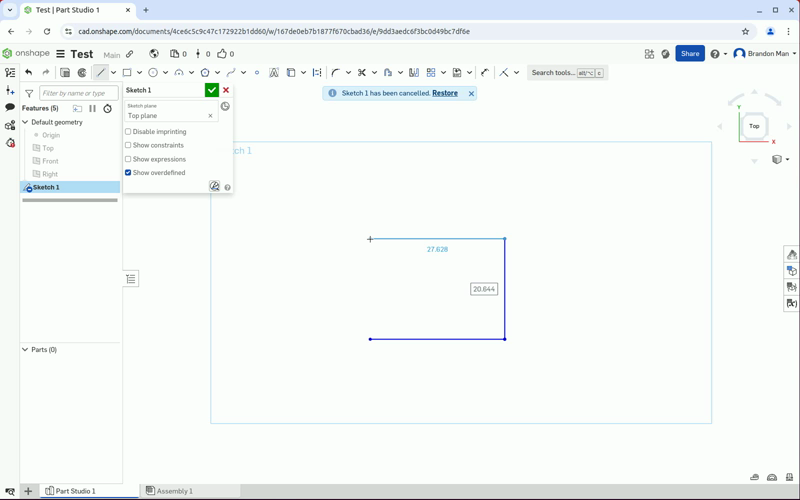
click(370, 238)
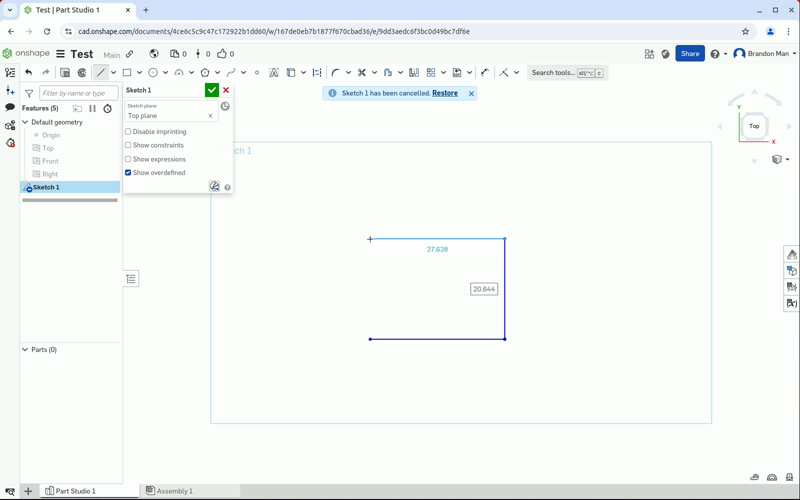
key_up(shift)
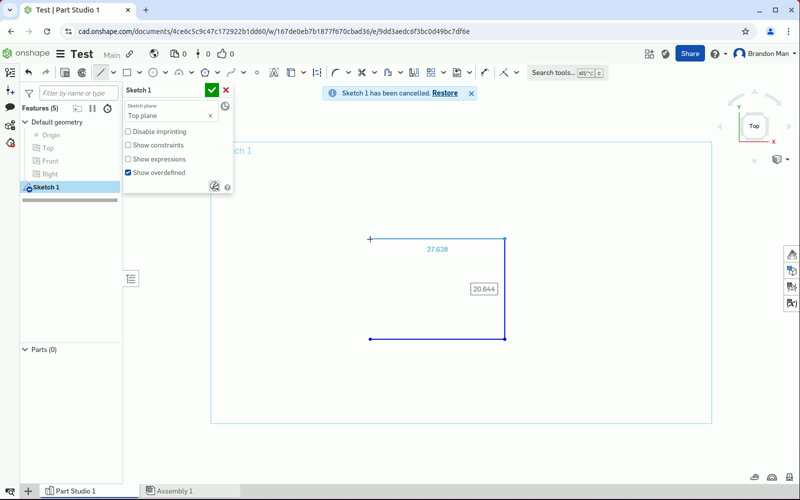
key_down(shift)
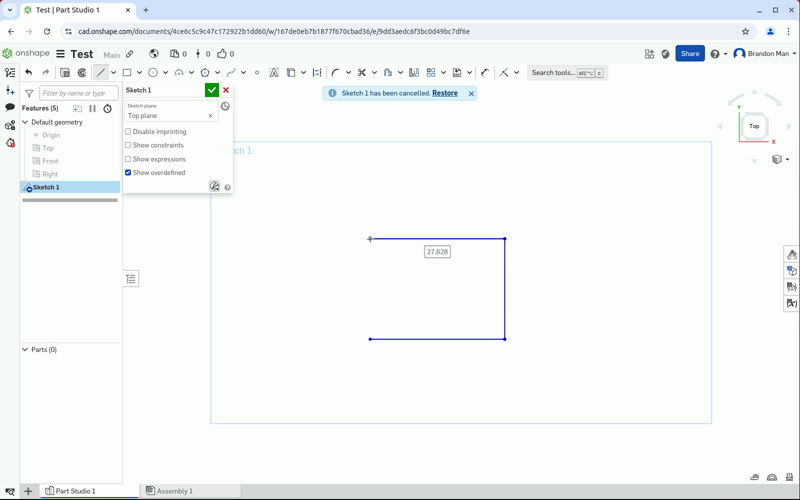
mouse_move(370, 339)
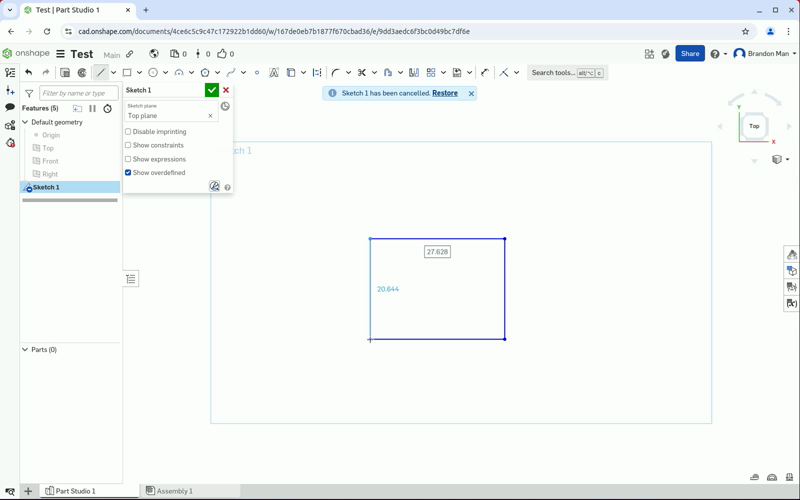
key_up(shift)
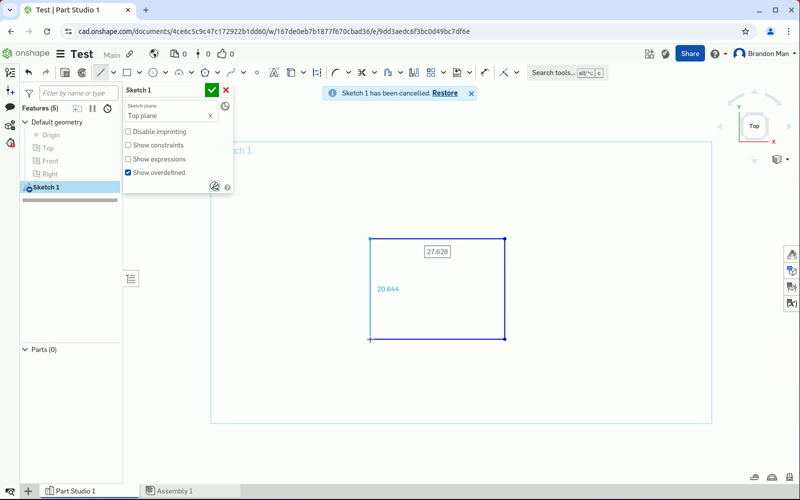
click(370, 339)
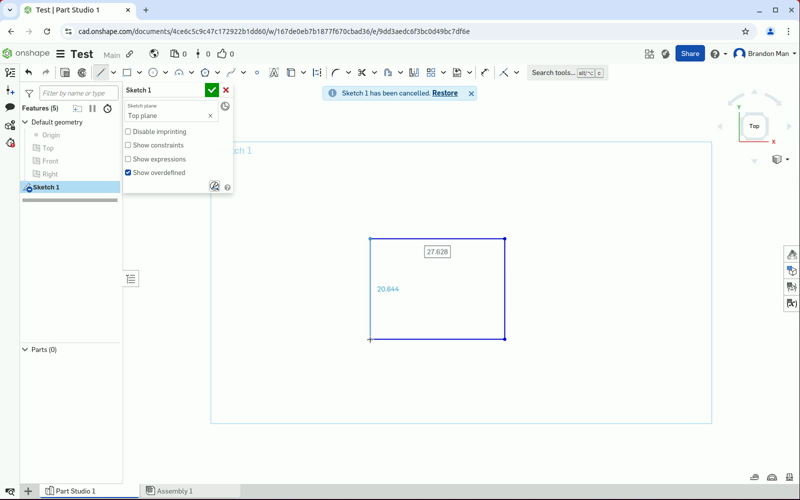
key(esc)
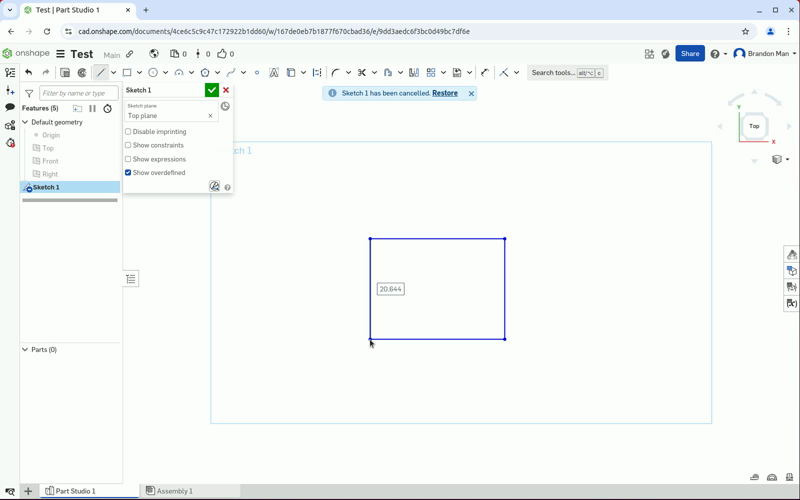
mouse_move(470, 263)
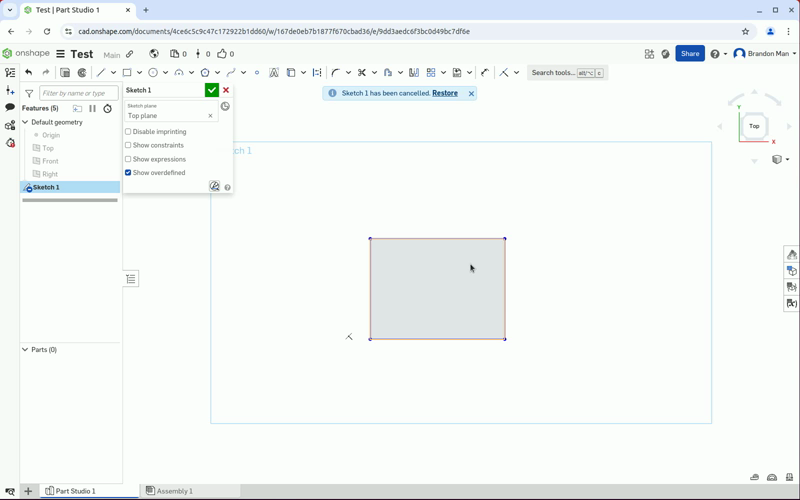
click(470, 263)
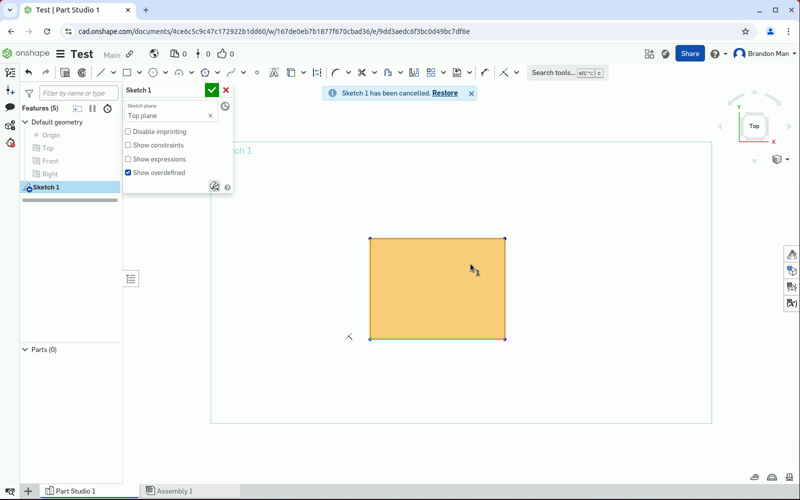
mouse_move(73, 352)
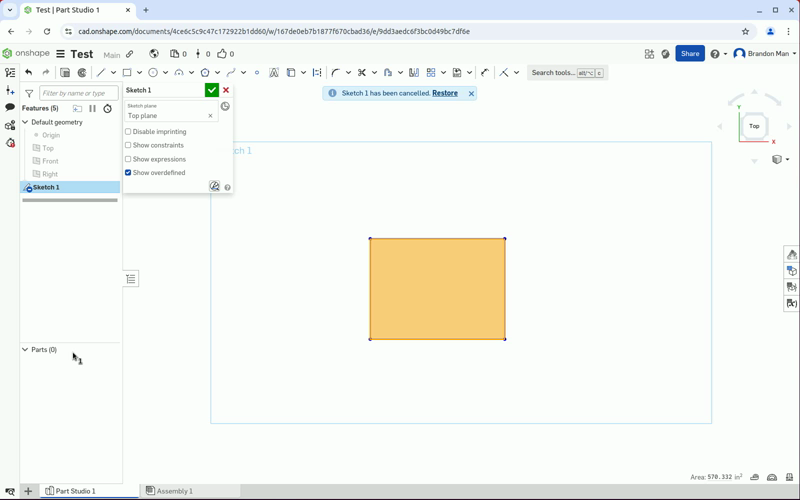
key(shift+y)
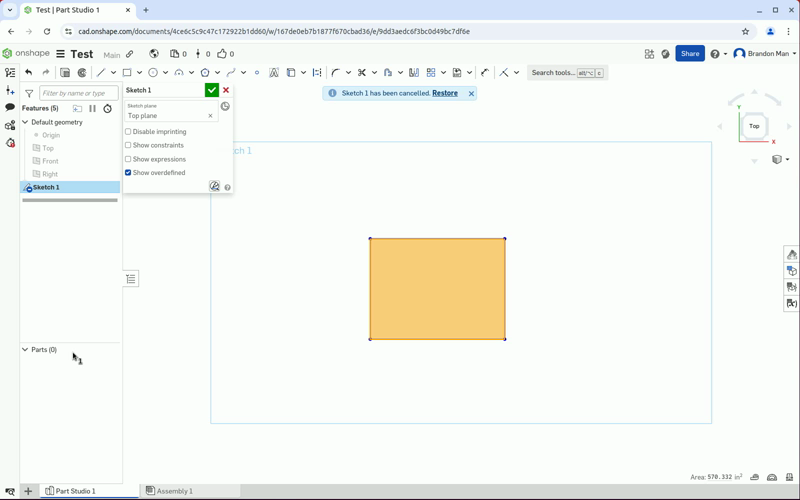
key(shift+e)
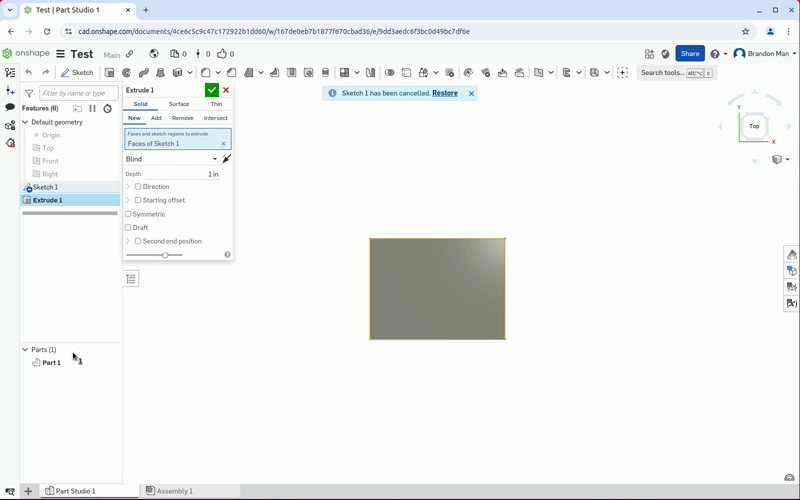
mouse_move(143, 106)
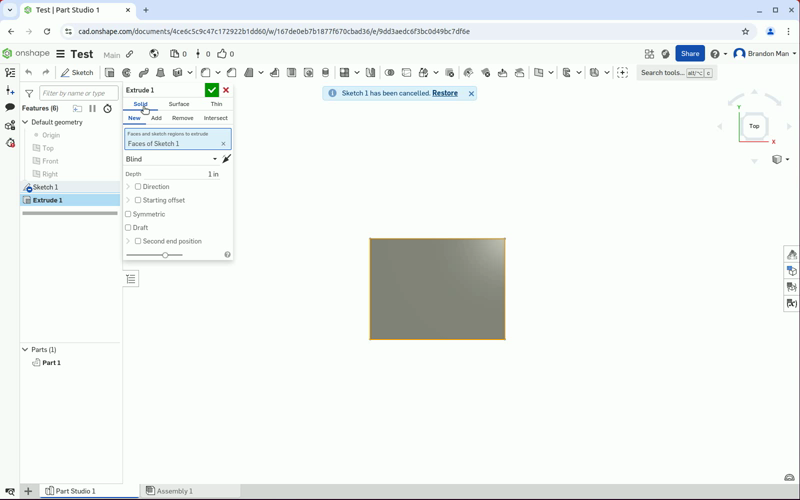
click(143, 106)
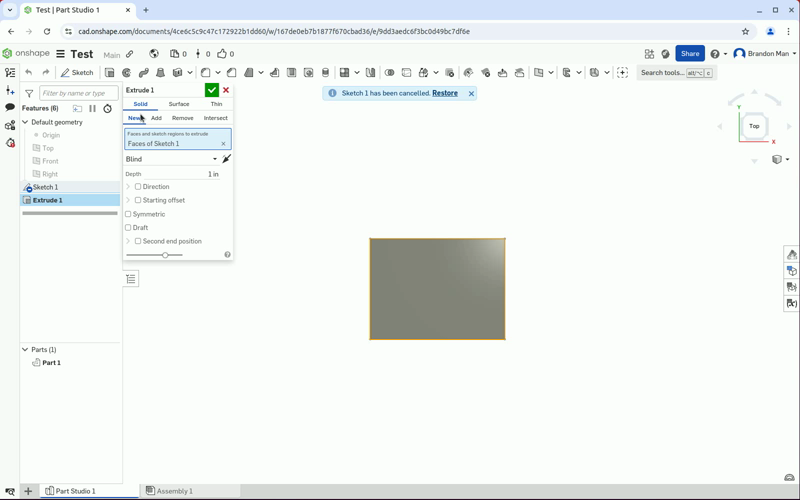
mouse_move(137, 120)
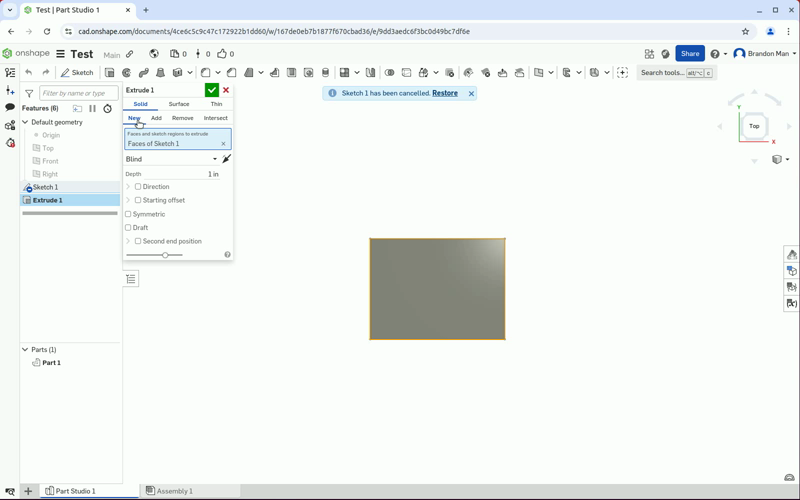
click(137, 120)
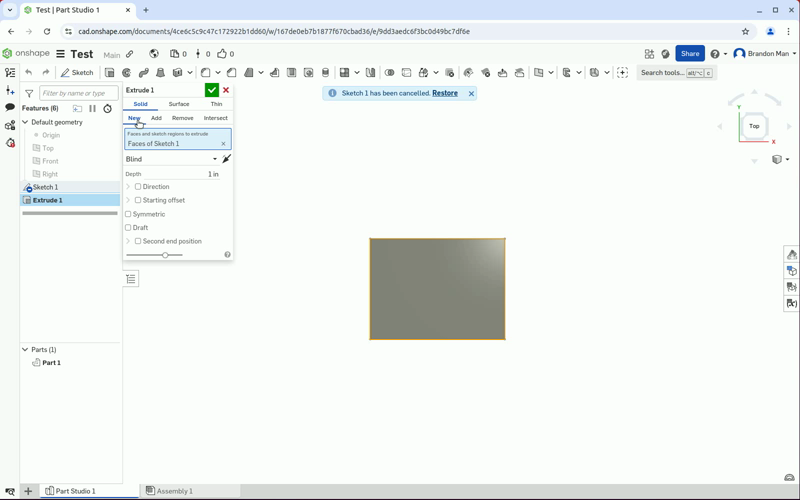
key(tab, 4)
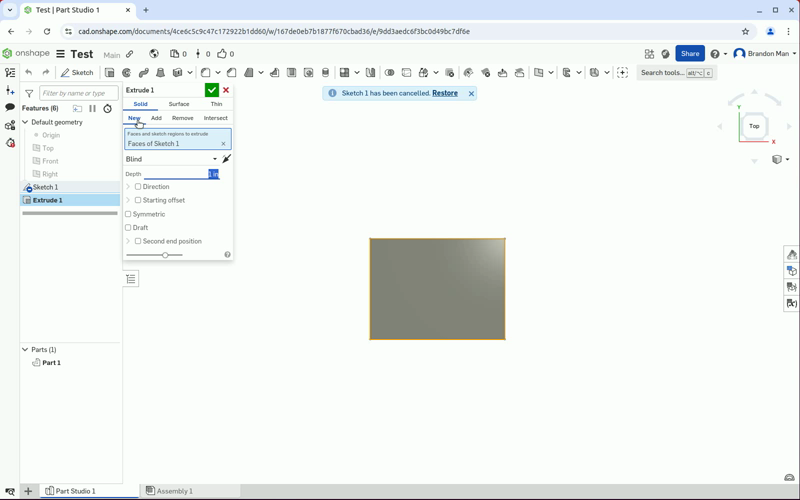
text(13.961)
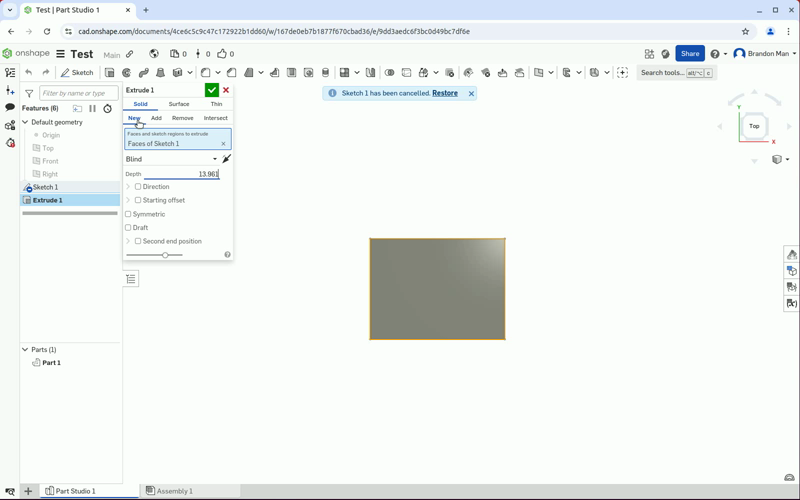
key(enter)
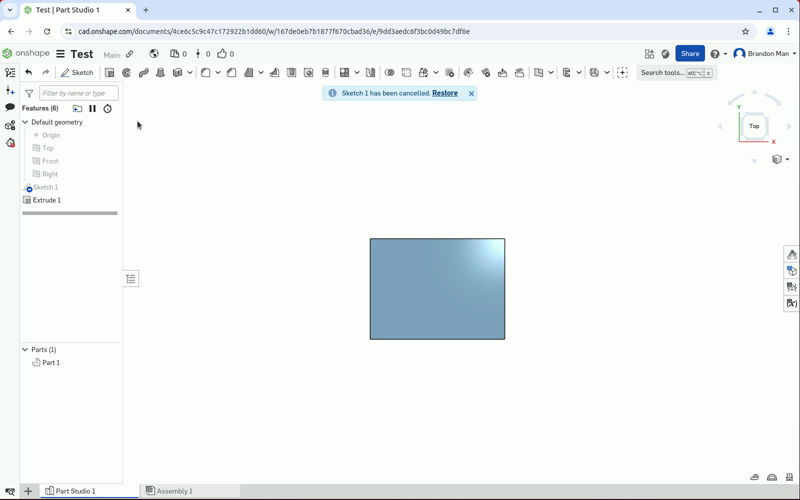
key(shift+h)
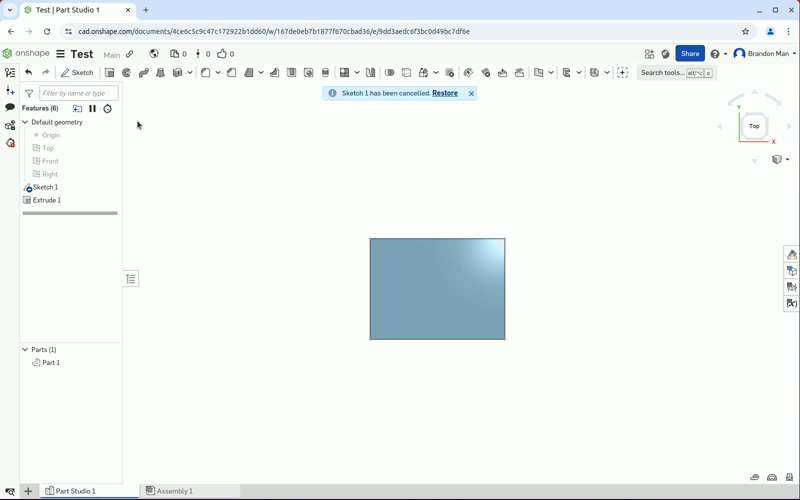
key(shift+h)
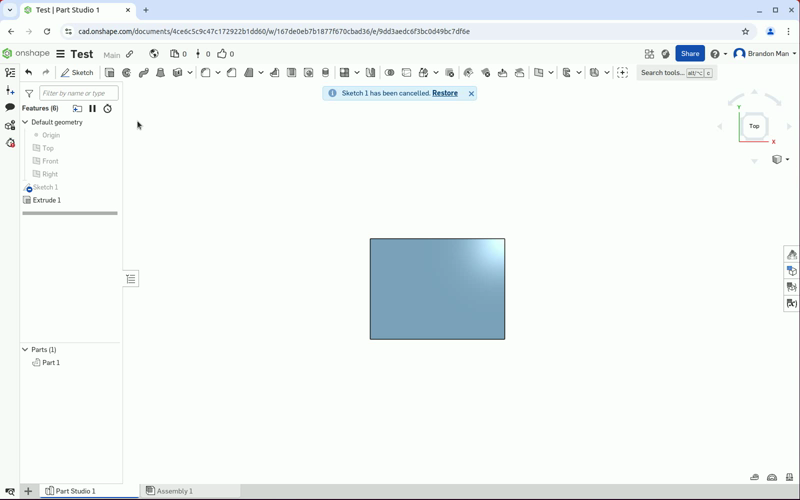
mouse_move(73, 189)
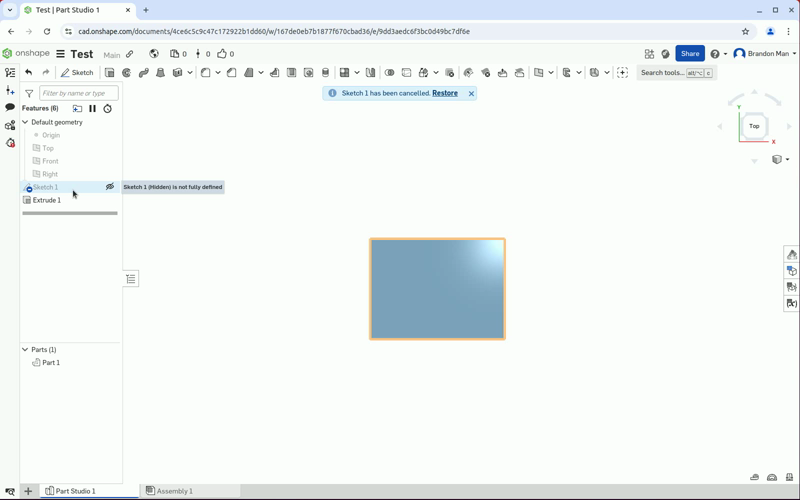
click(73, 189)
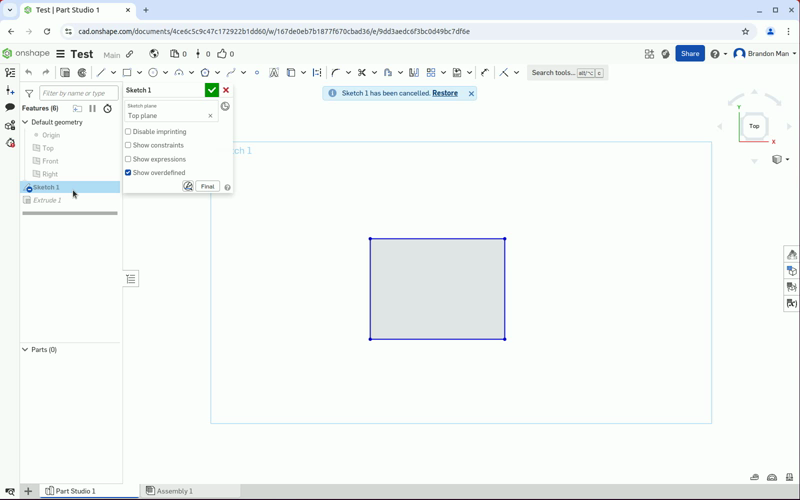
mouse_move(229, 92)
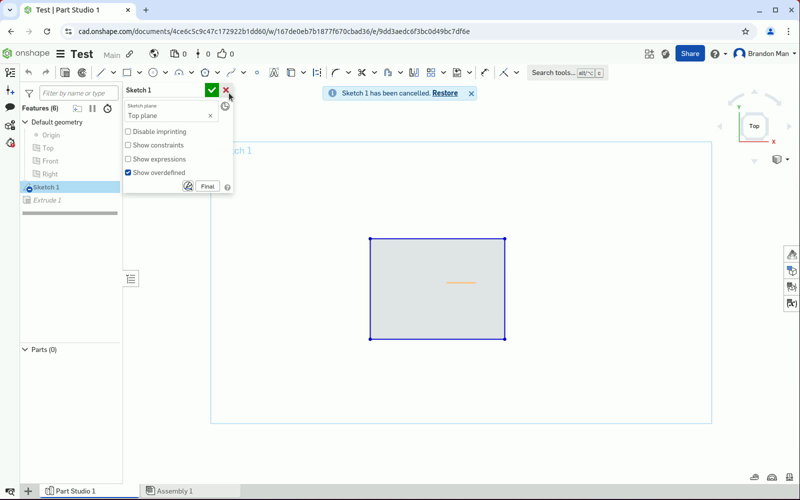
click(229, 92)
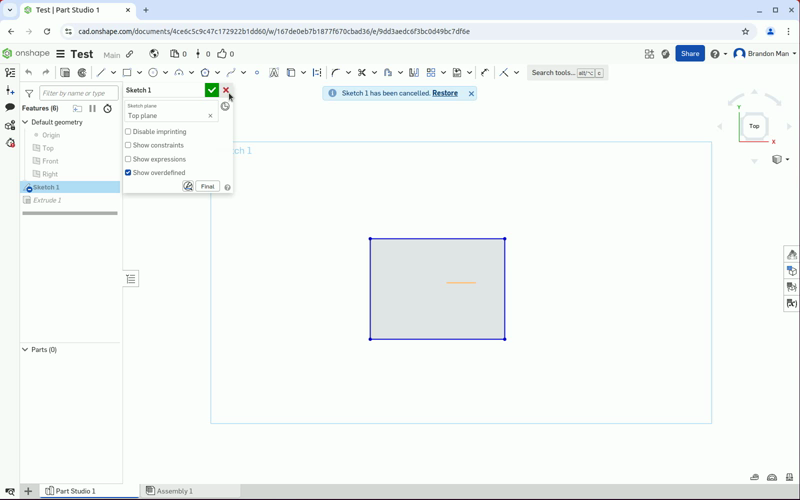
key(shift+s)
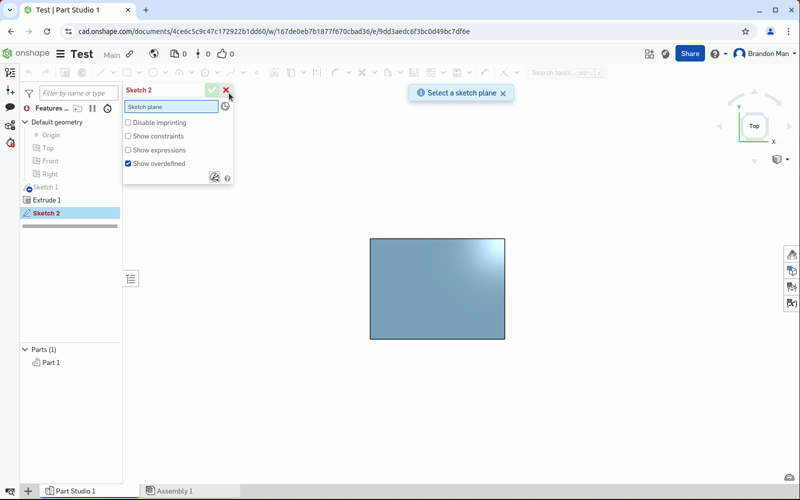
mouse_move(73, 150)
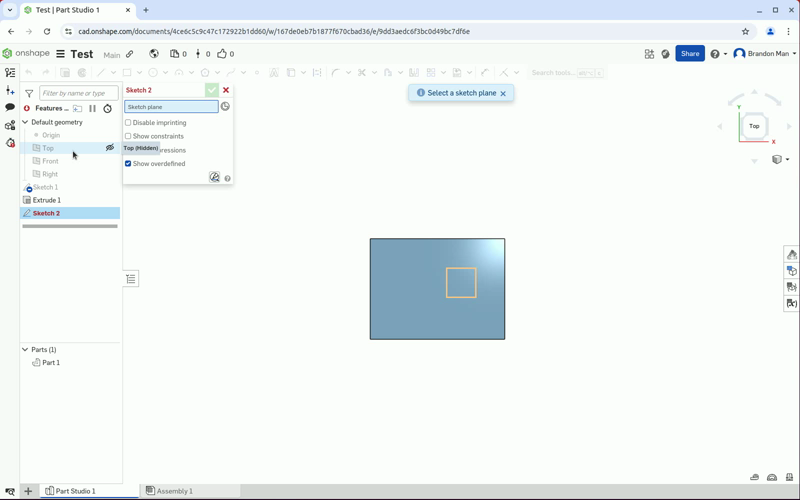
click(73, 150)
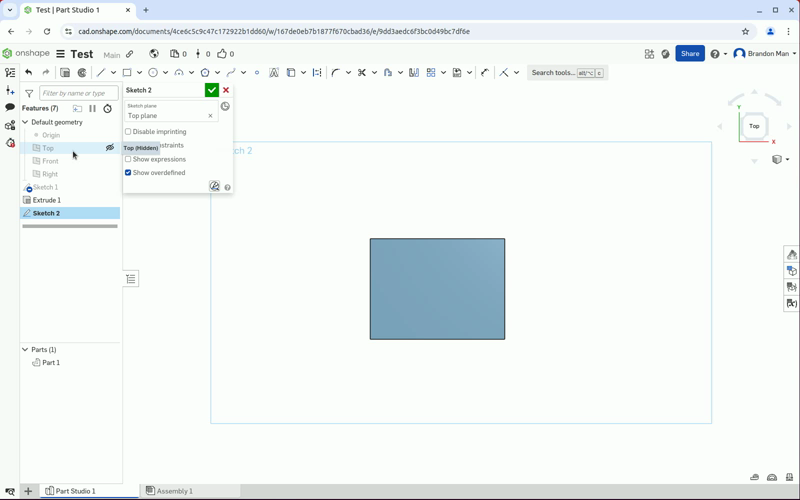
mouse_move(73, 352)
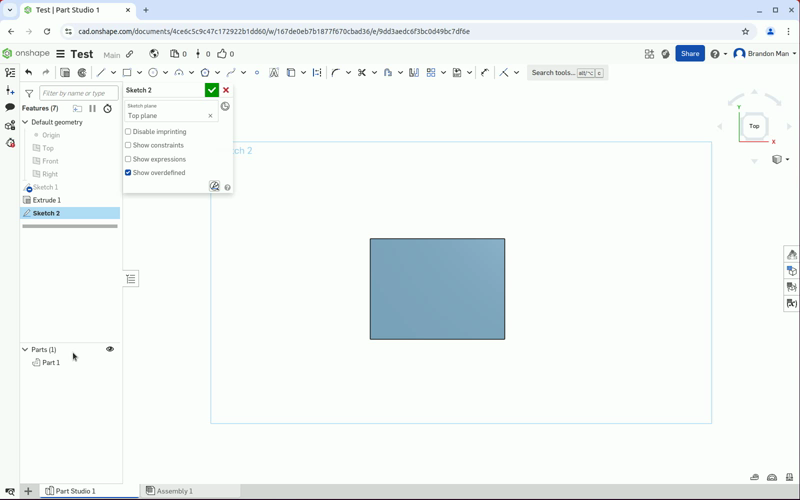
key(y)
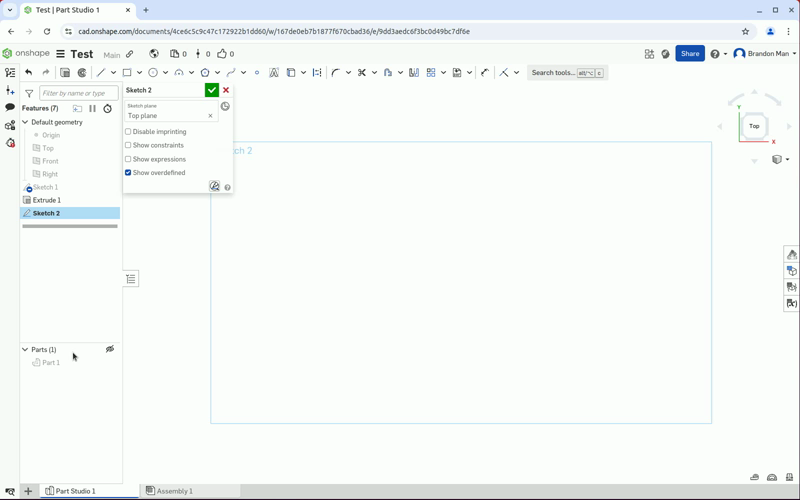
key(l)
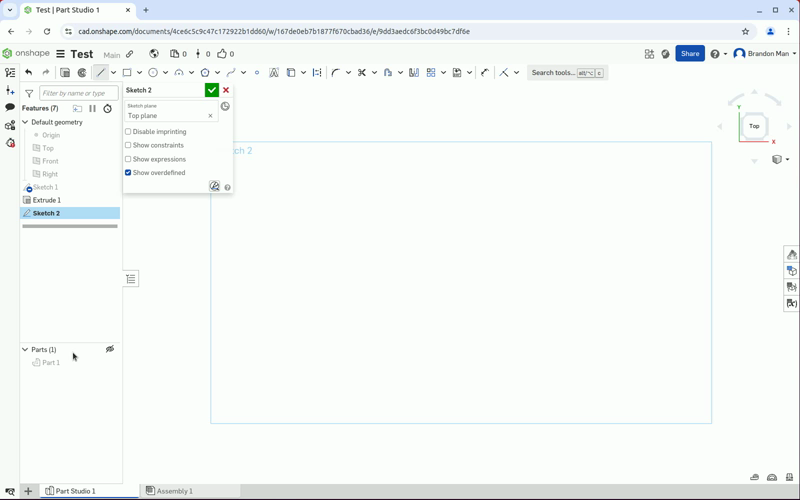
key_down(shift)
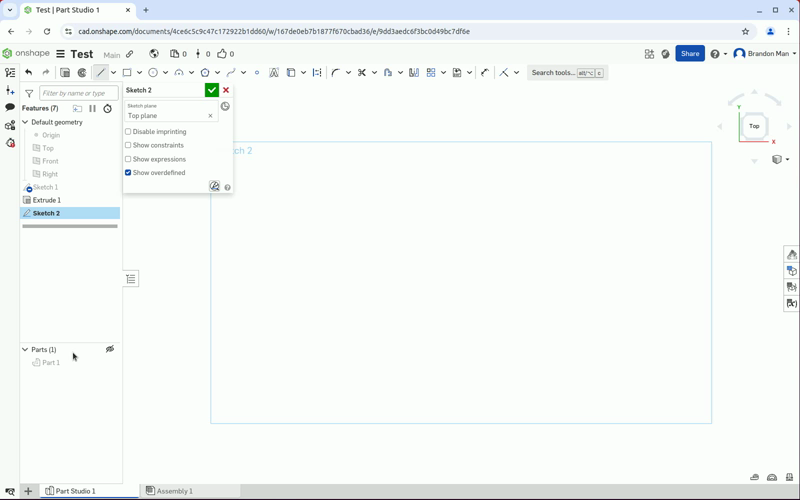
mouse_move(505, 339)
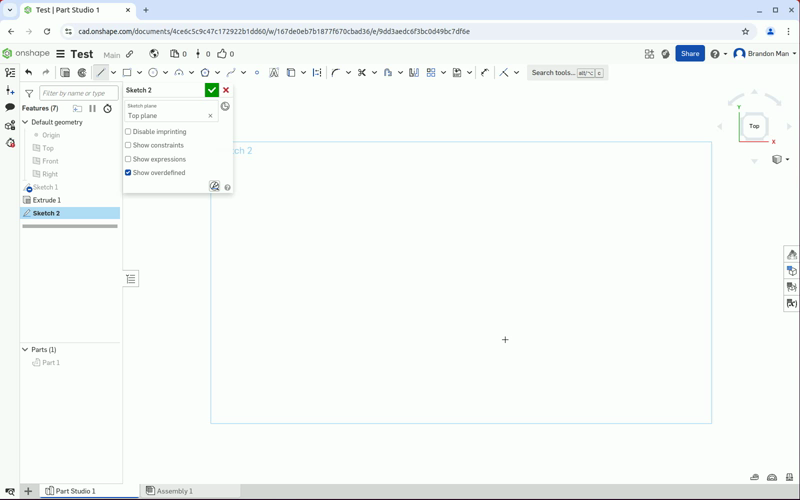
click(505, 339)
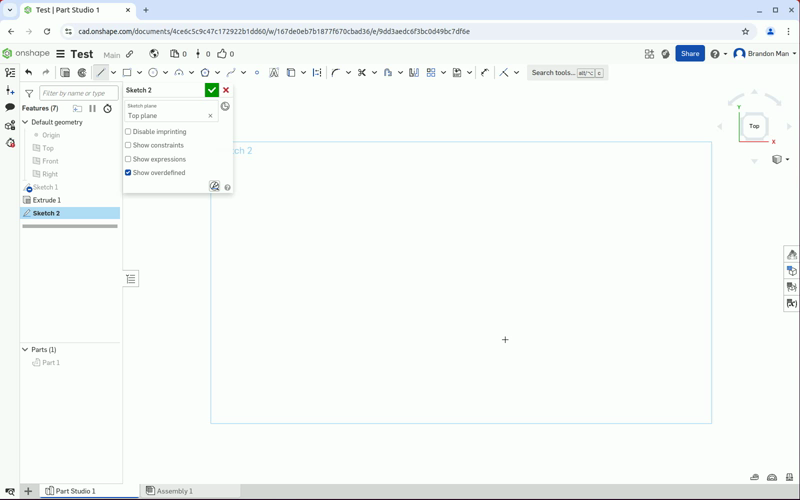
key_up(shift)
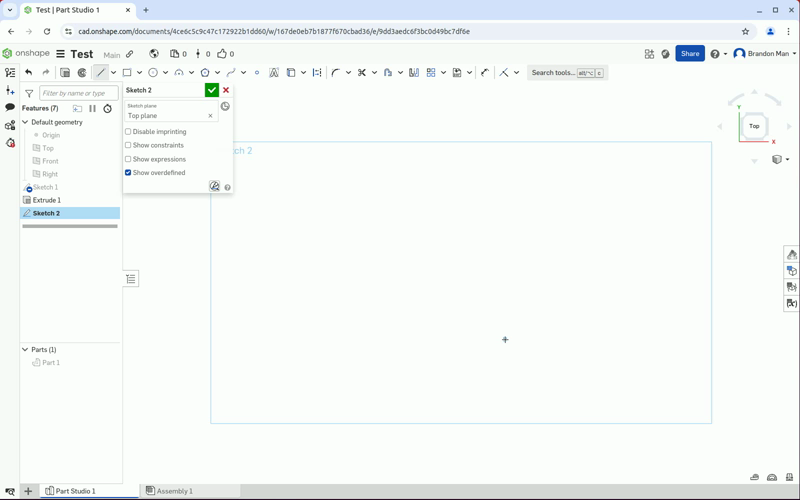
key_down(shift)
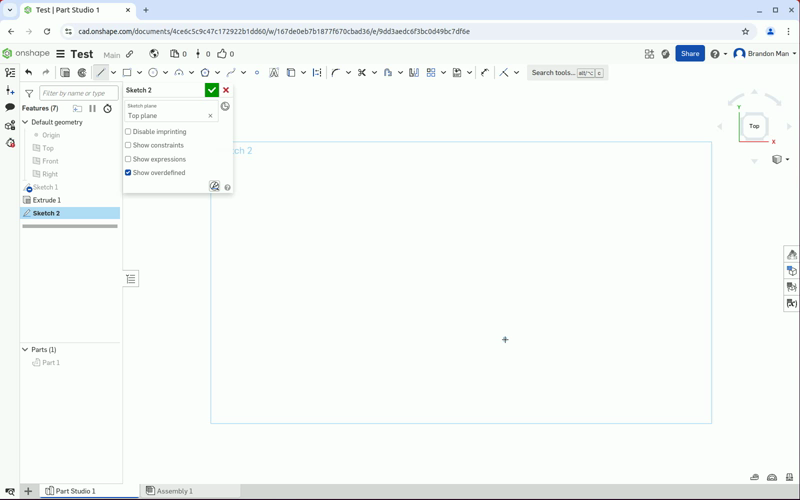
mouse_move(535, 339)
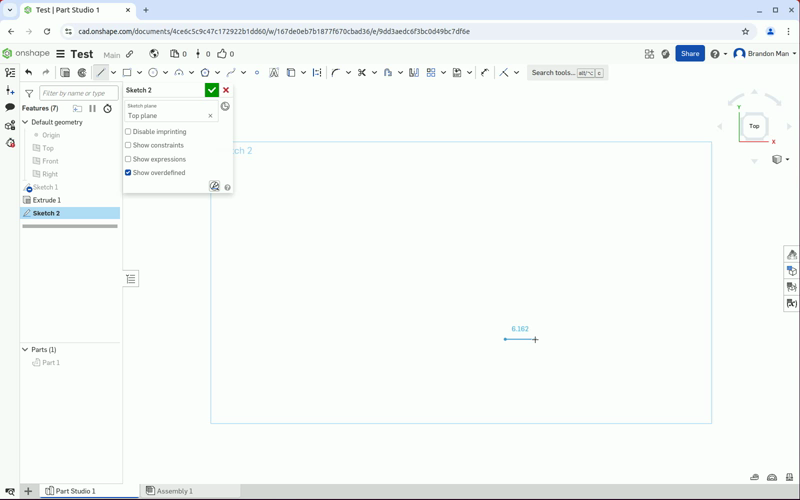
mouse_move(539, 339)
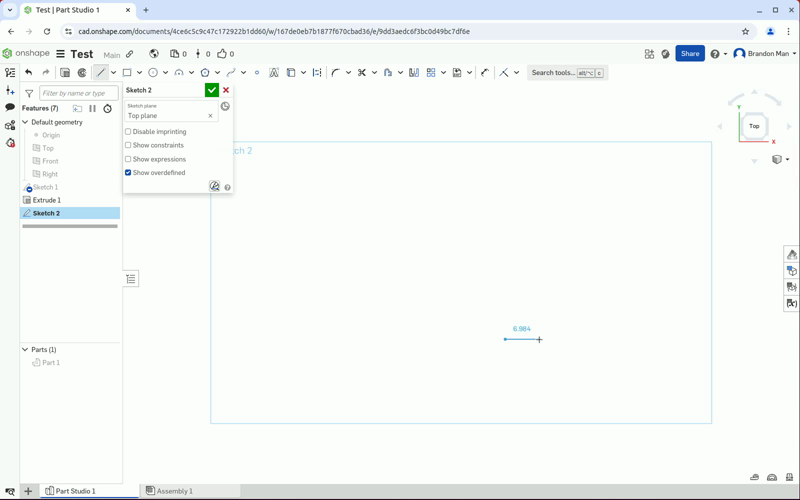
click(539, 339)
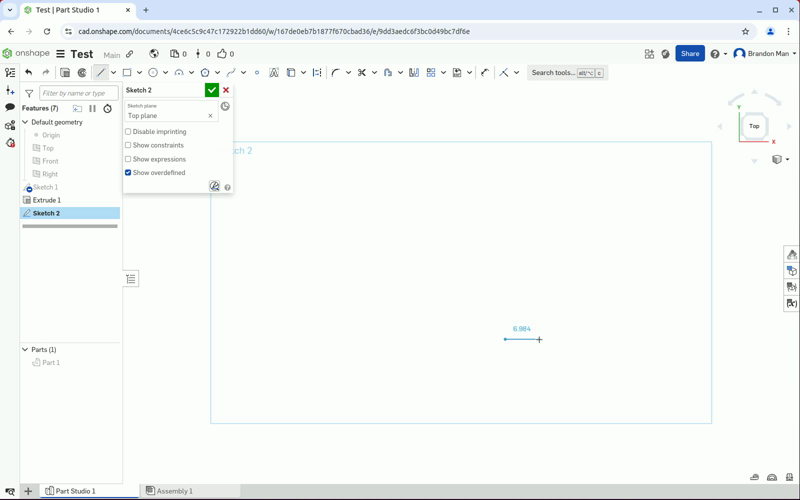
key_up(shift)
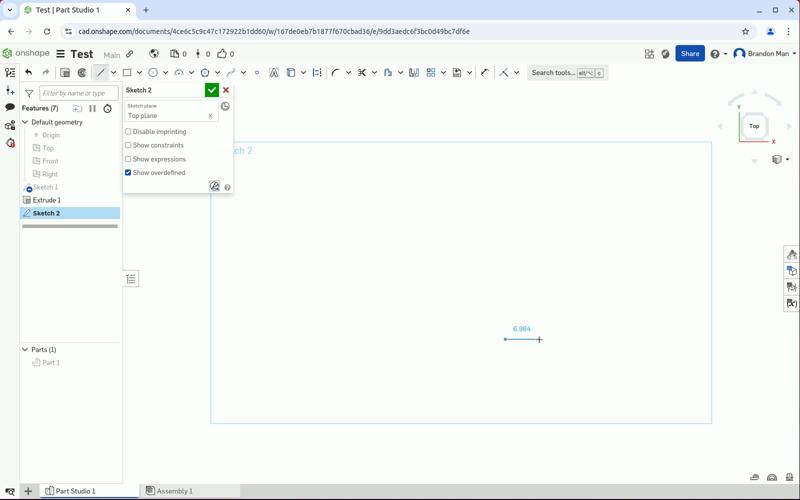
key_down(shift)
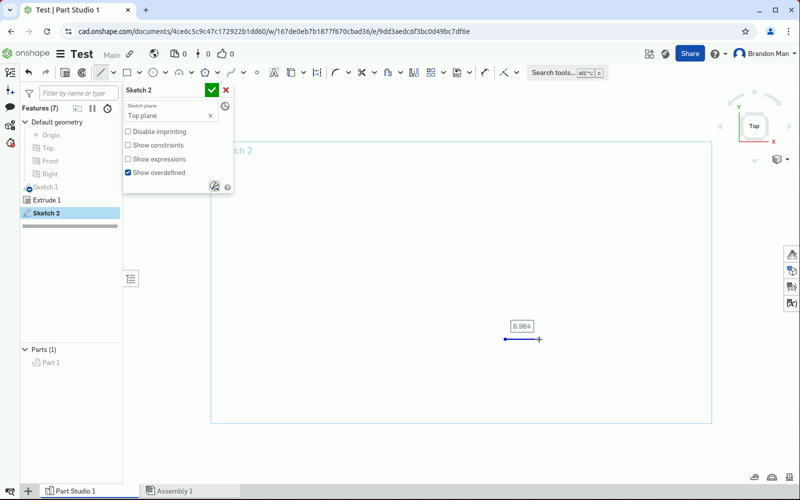
mouse_move(539, 238)
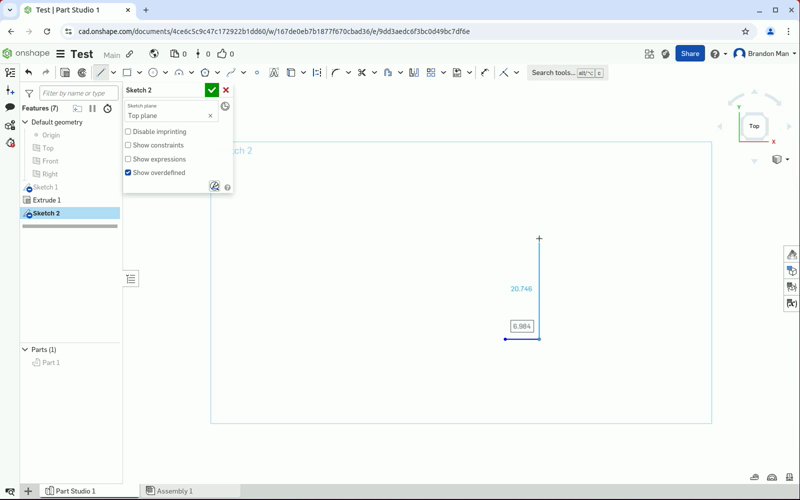
click(539, 238)
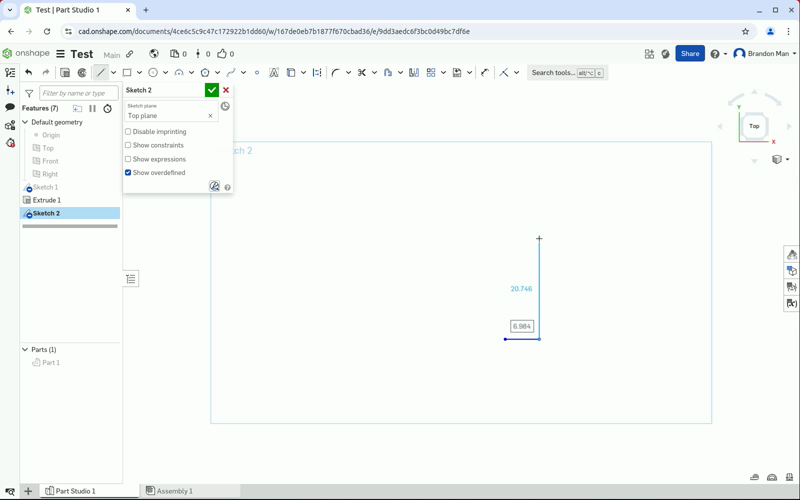
key_up(shift)
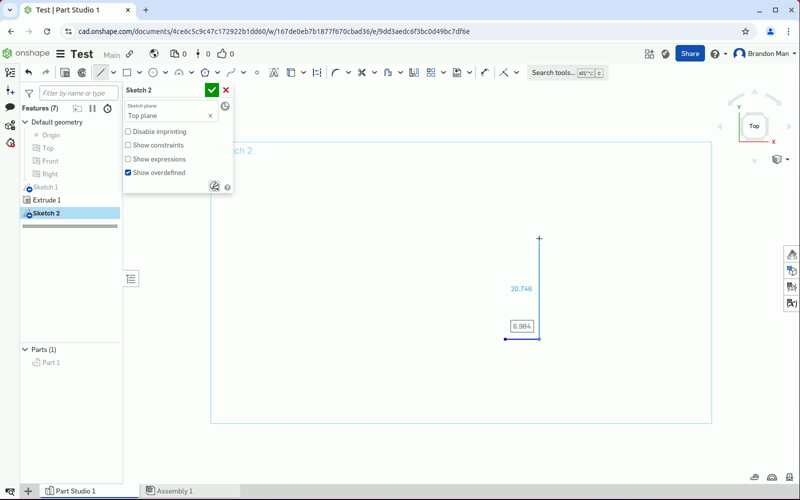
key_down(shift)
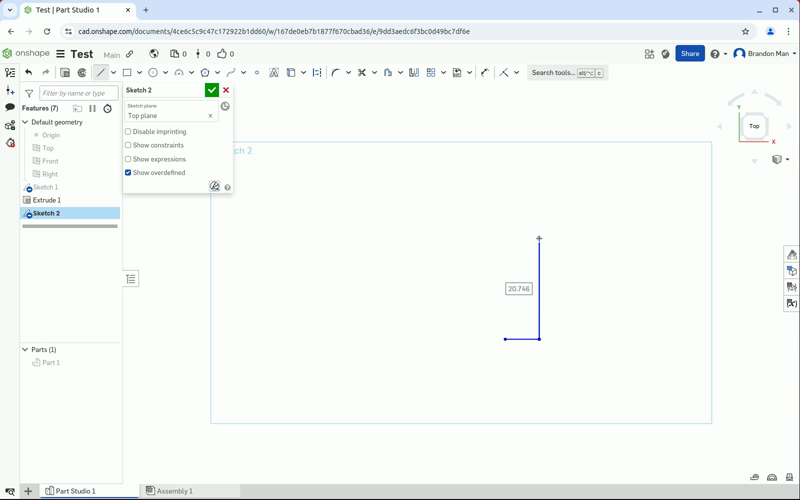
mouse_move(569, 238)
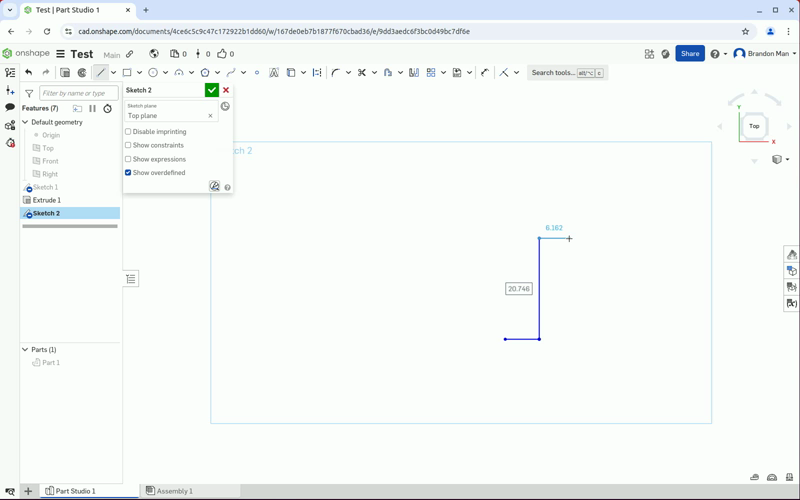
mouse_move(505, 238)
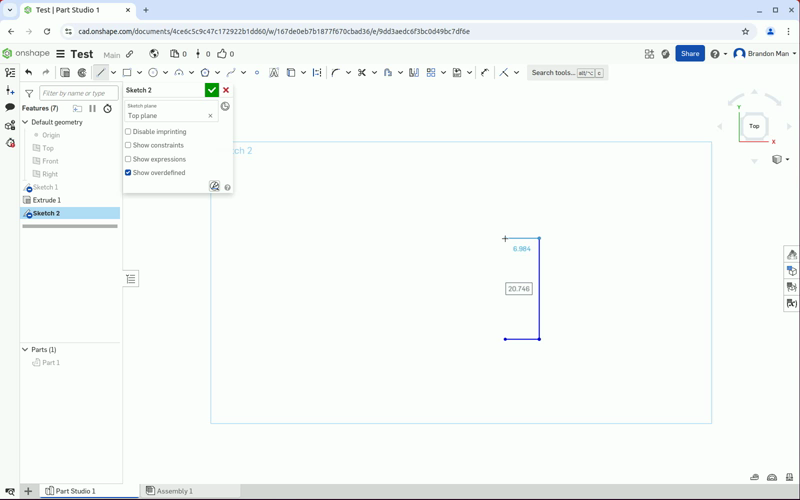
click(505, 238)
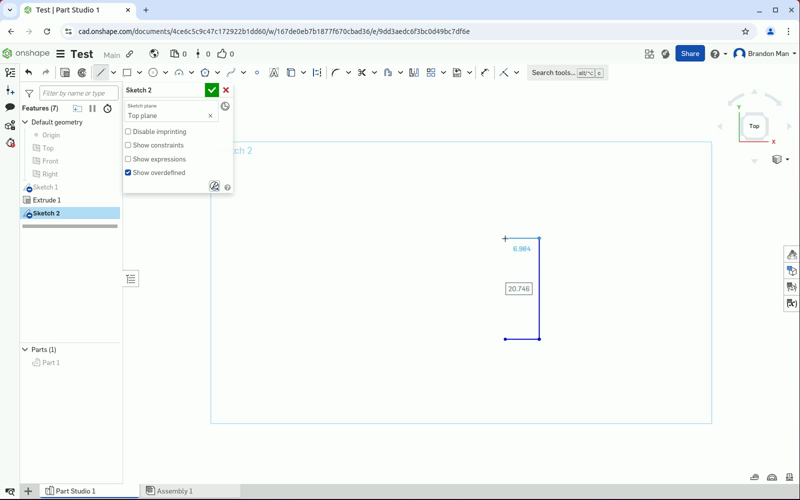
key_up(shift)
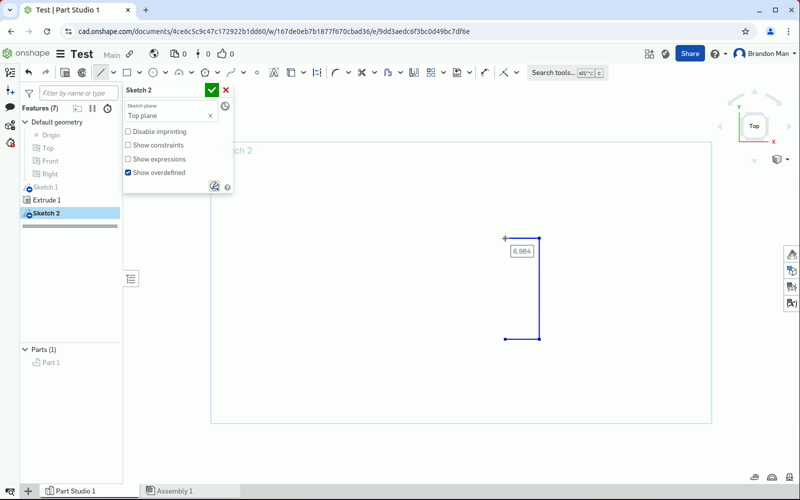
key_down(shift)
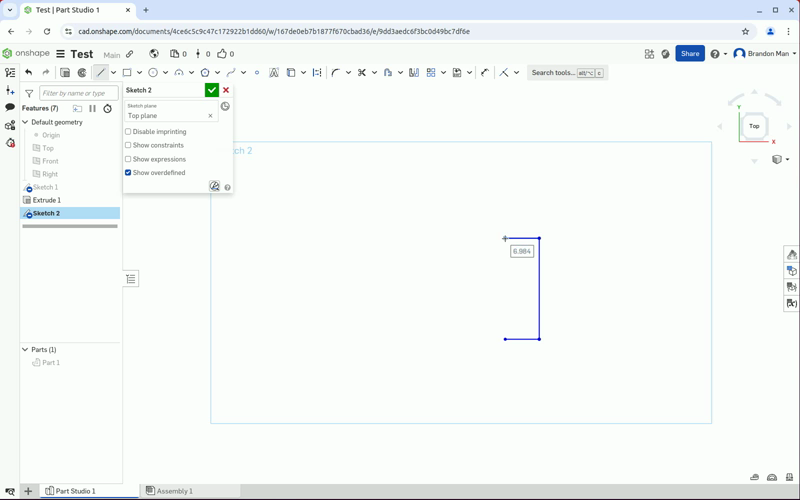
mouse_move(505, 339)
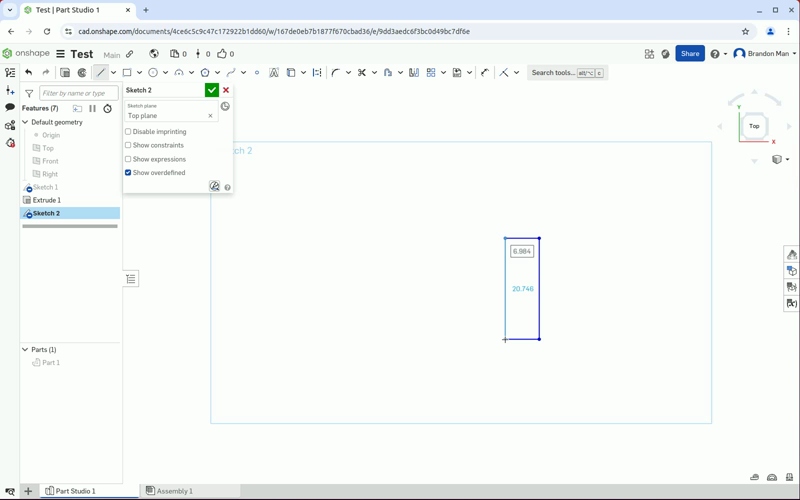
key_up(shift)
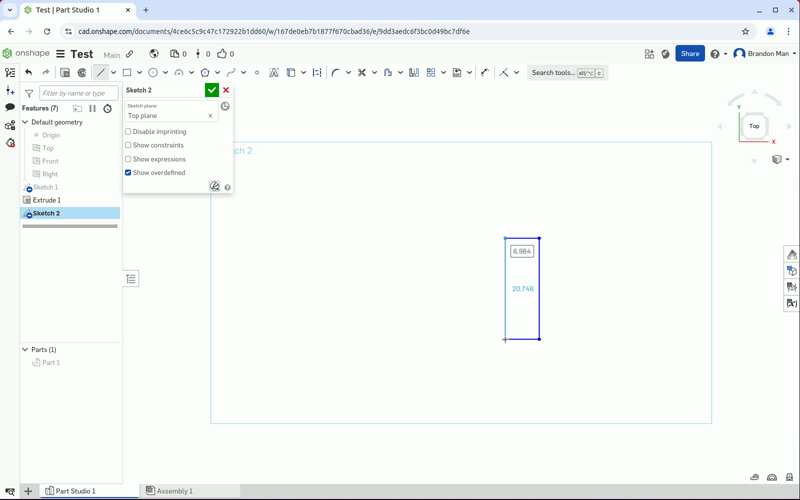
click(505, 339)
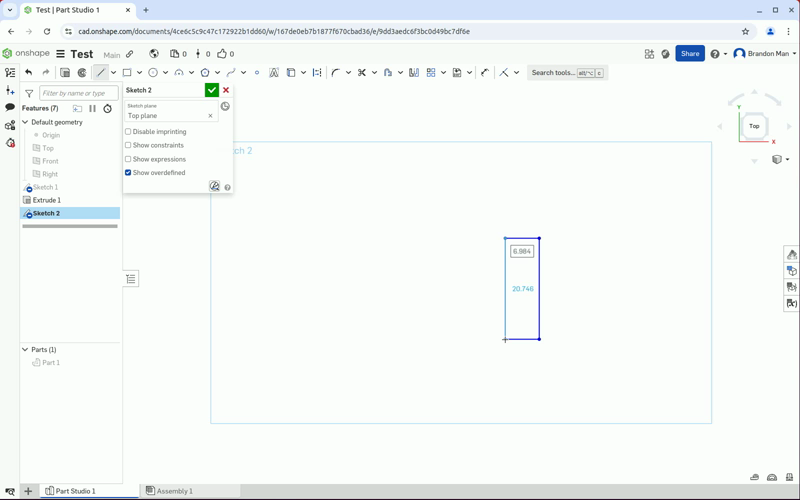
key(esc)
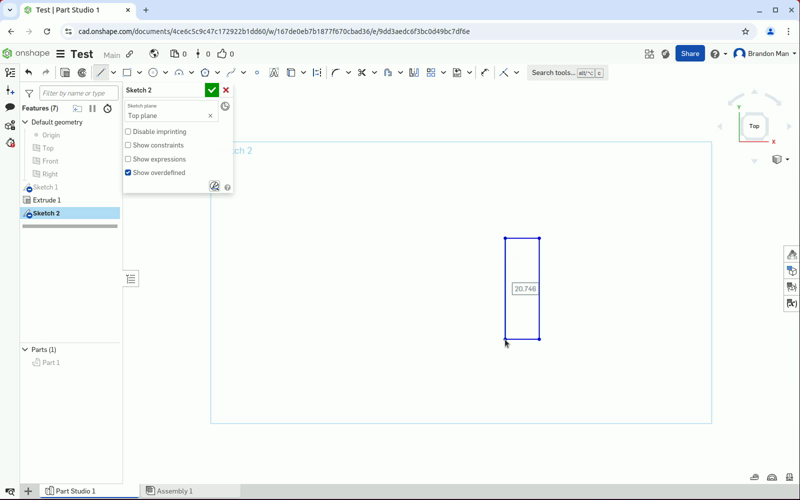
mouse_move(510, 313)
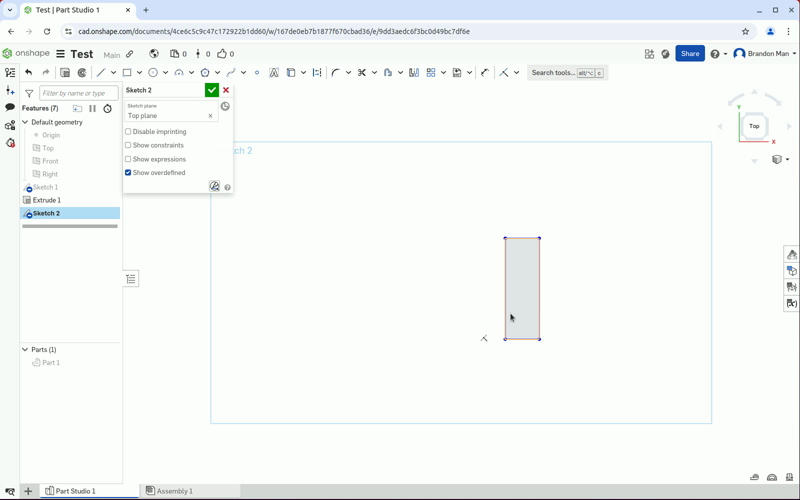
click(510, 313)
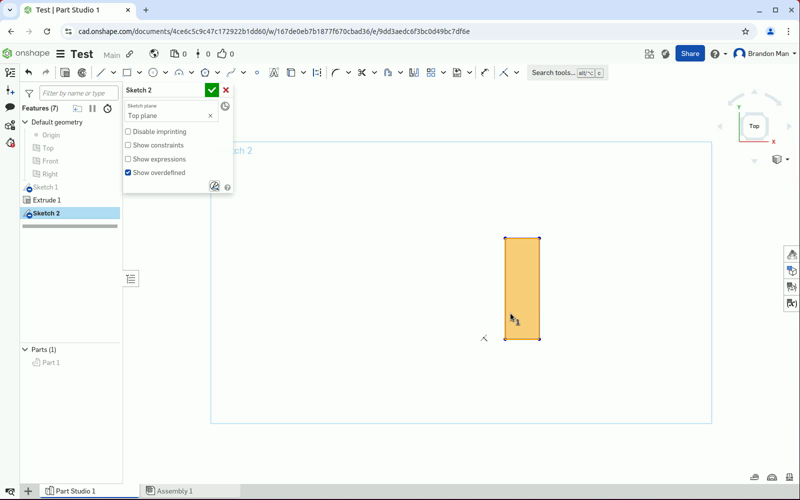
mouse_move(73, 352)
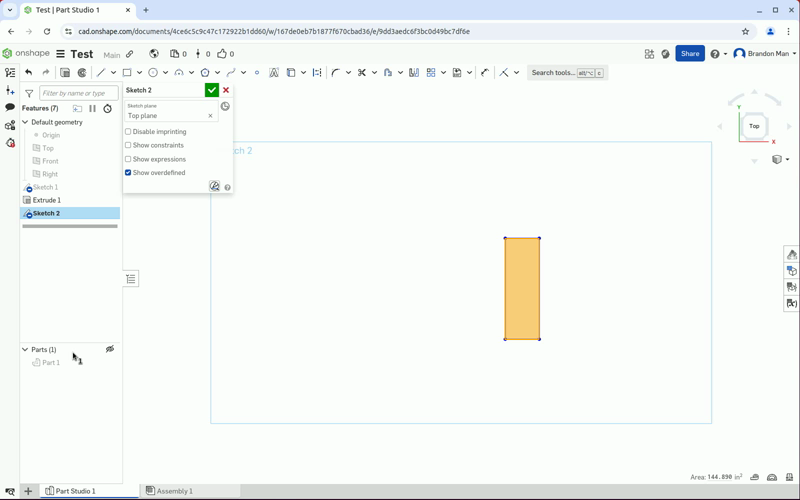
key(shift+y)
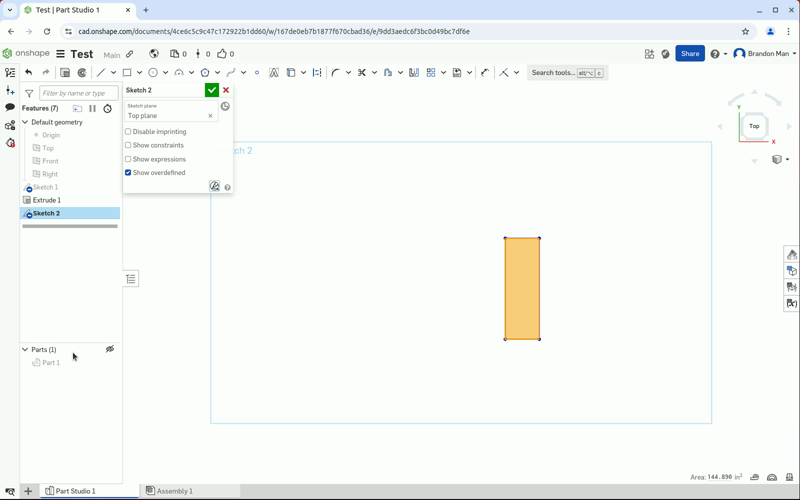
key(shift+e)
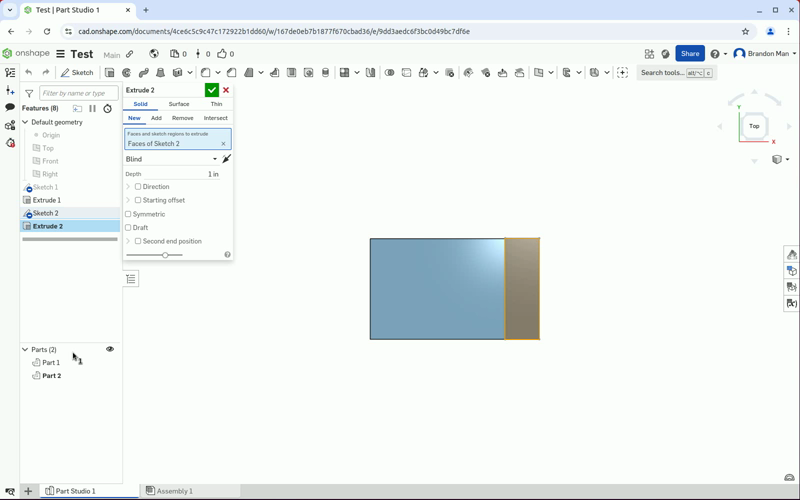
mouse_move(143, 106)
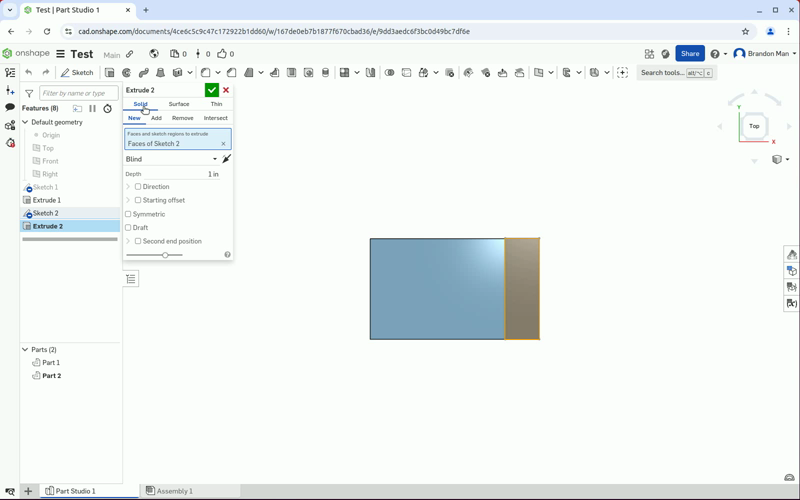
click(143, 106)
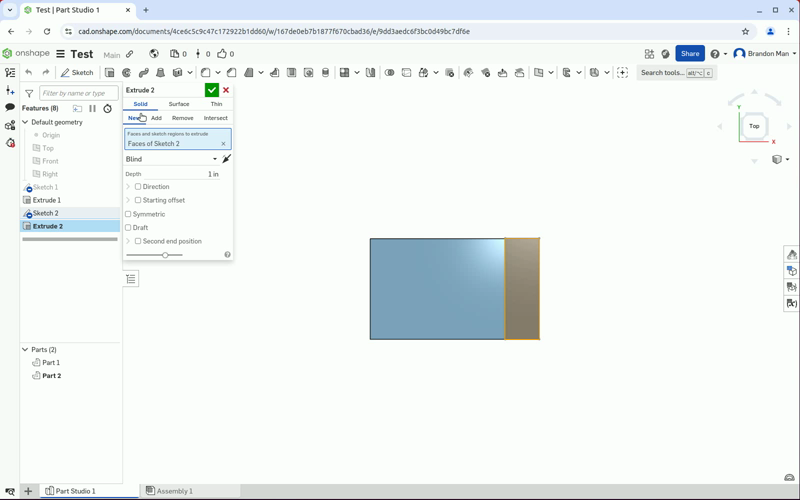
mouse_move(137, 120)
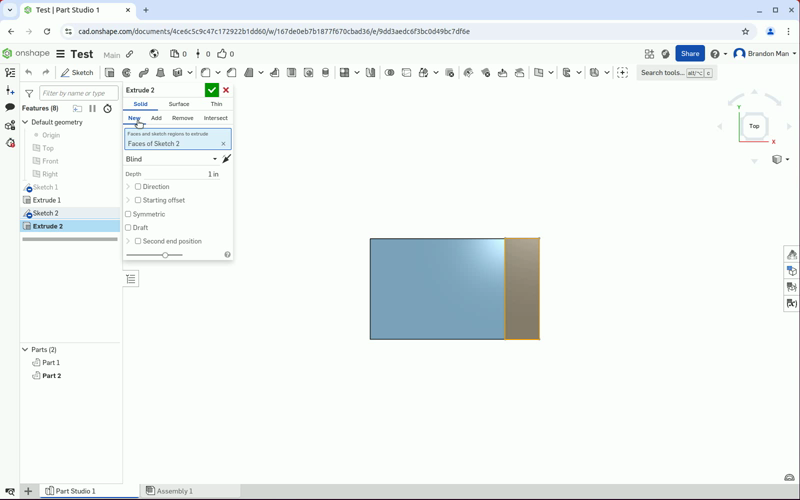
click(137, 120)
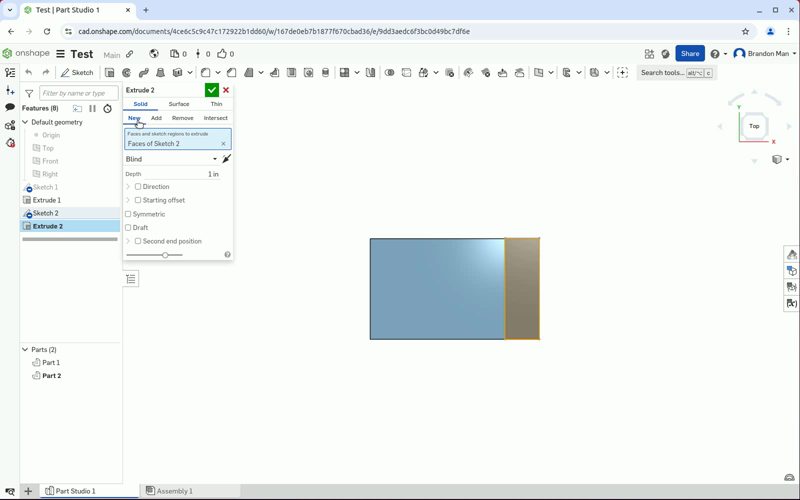
key(tab, 4)
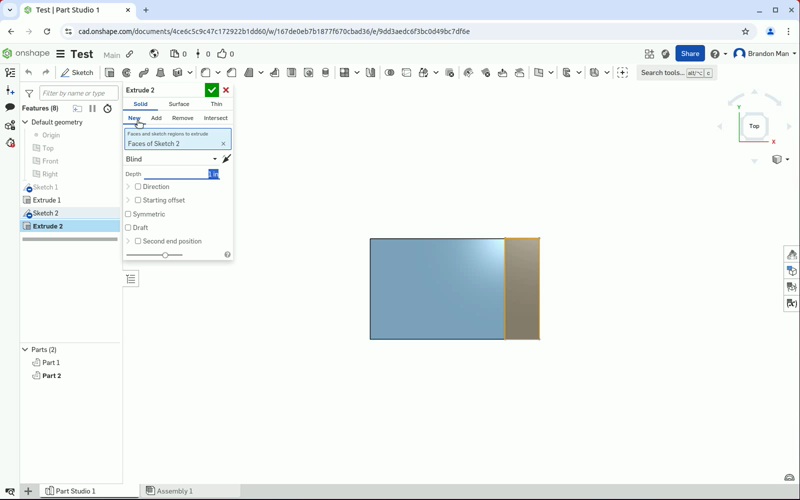
text(6.981)
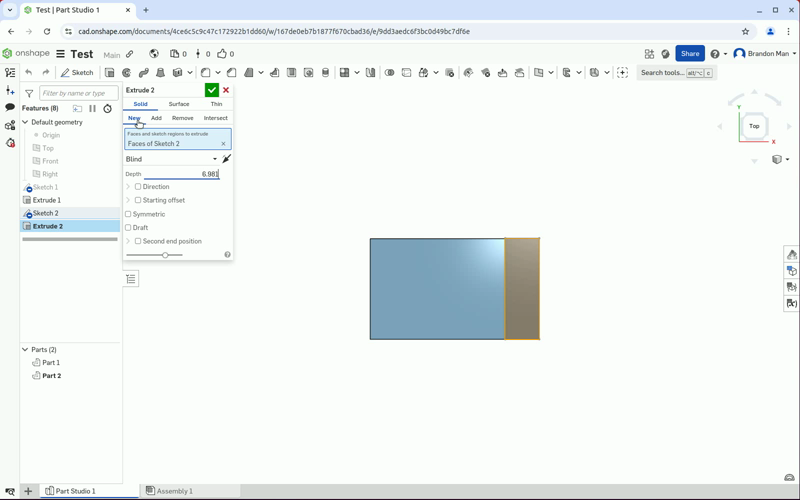
key(enter)
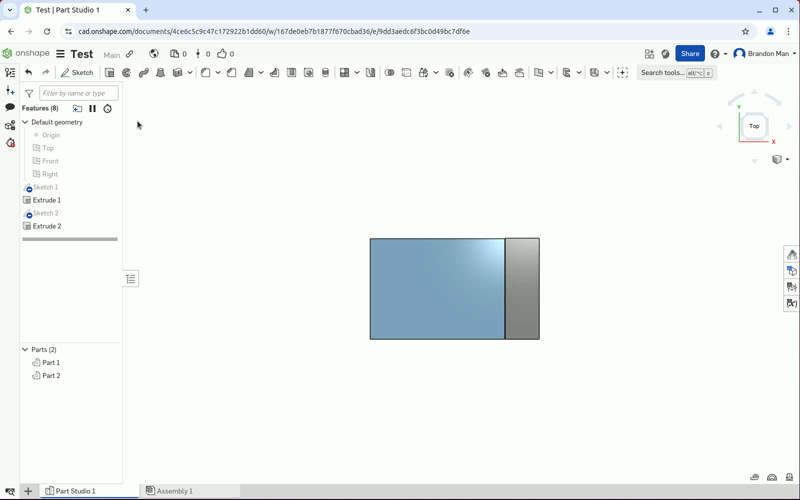
key(shift+h)
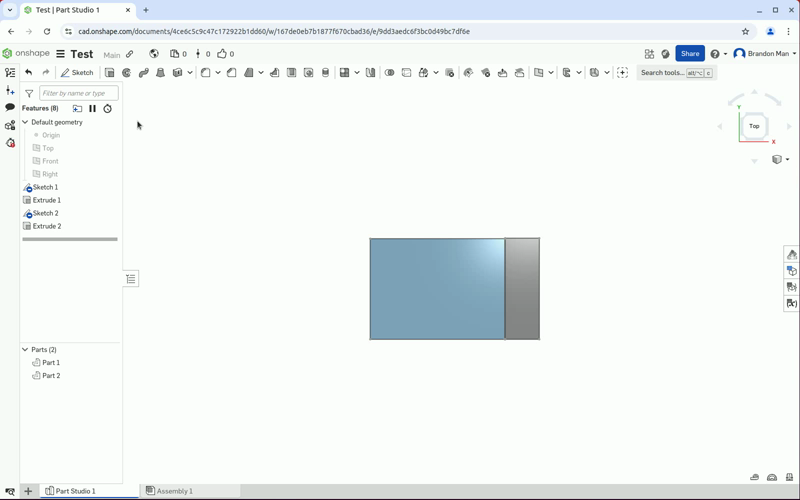
key(shift+h)
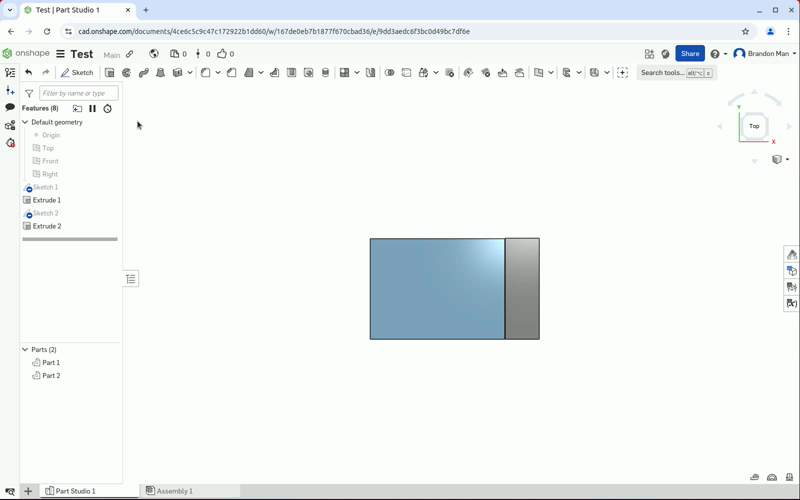
mouse_move(73, 189)
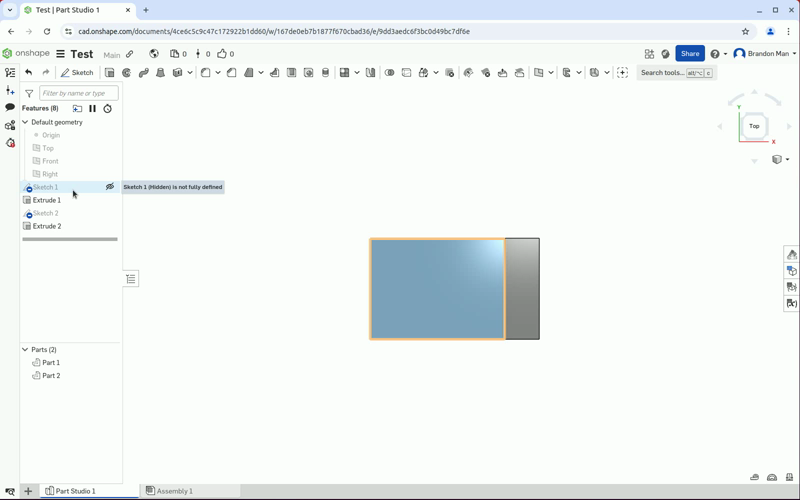
click(73, 189)
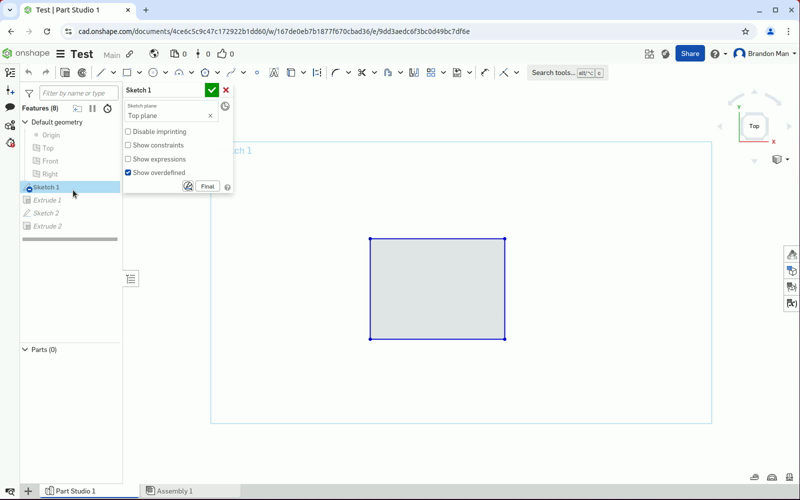
mouse_move(229, 92)
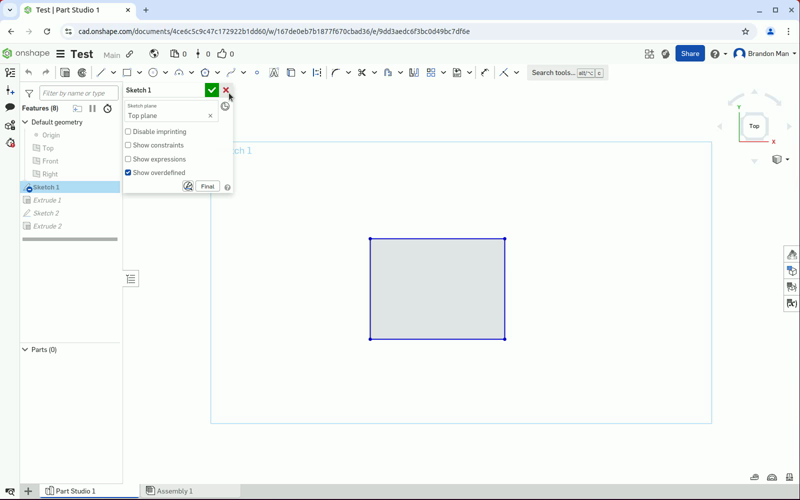
click(229, 92)
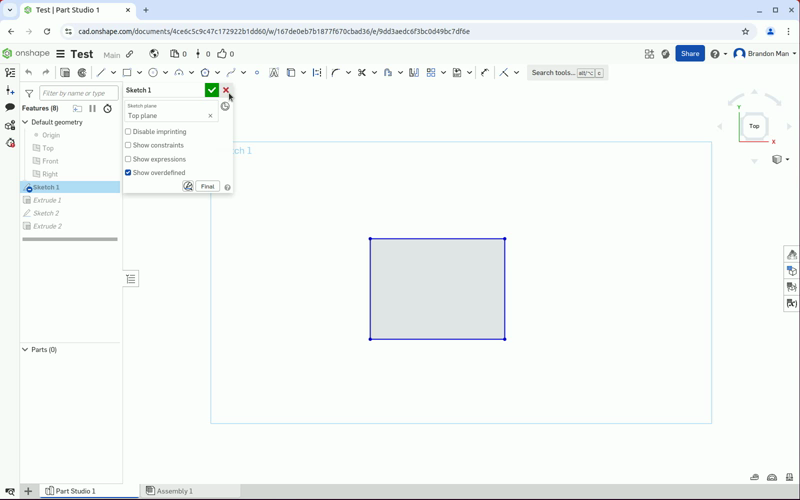
key(shift+s)
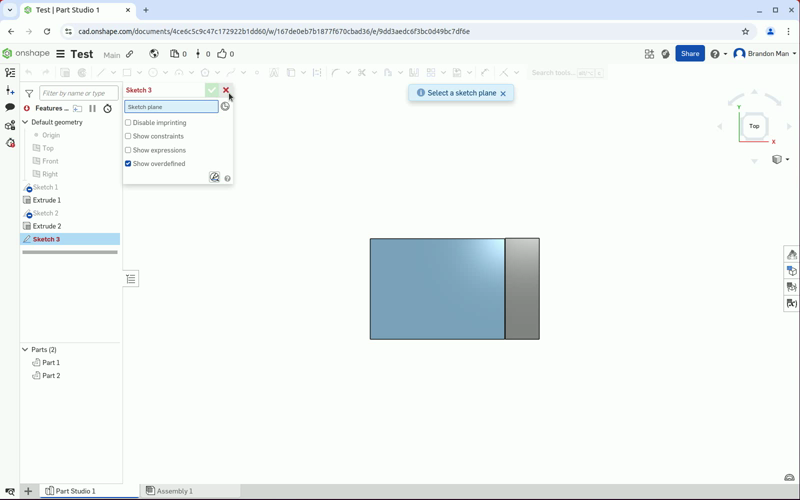
mouse_move(73, 150)
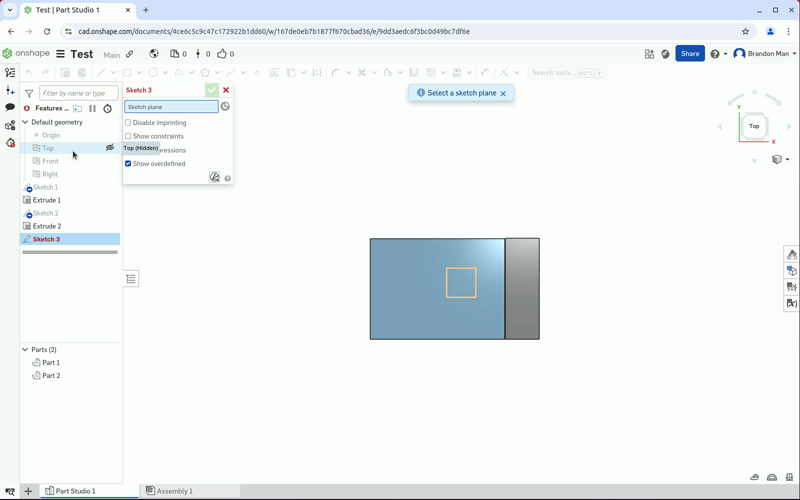
click(73, 150)
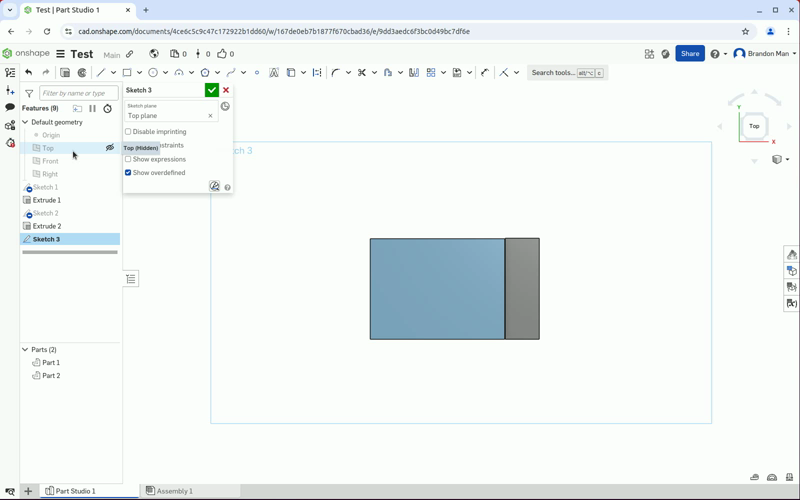
mouse_move(73, 352)
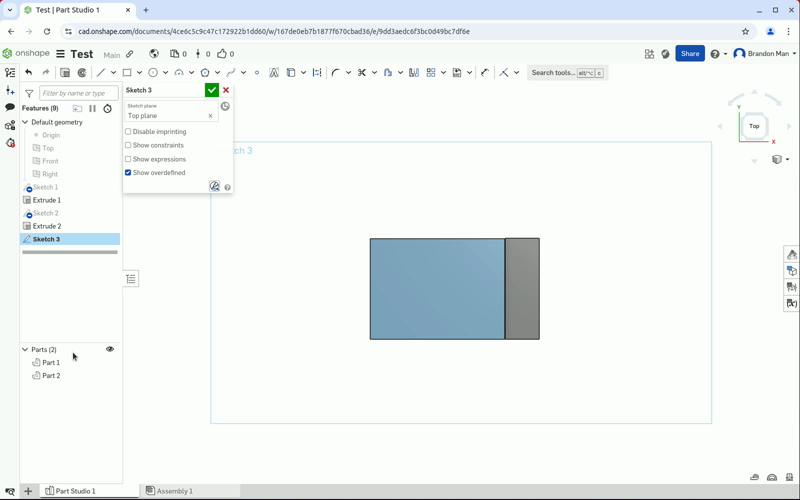
key(y)
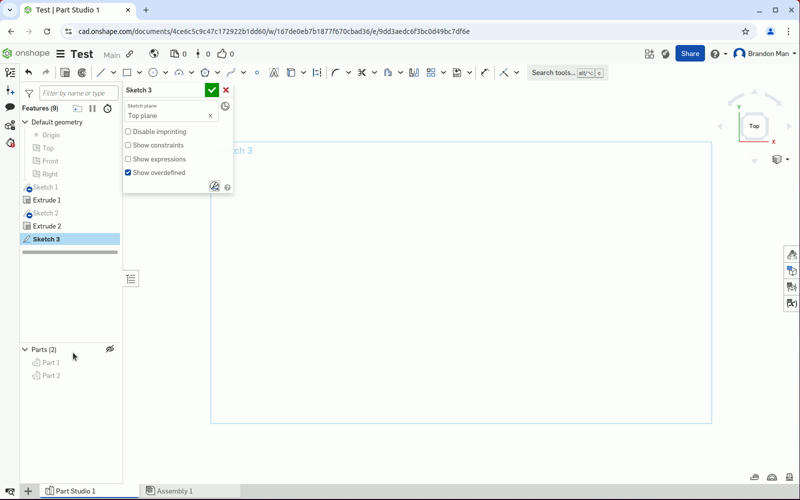
key(l)
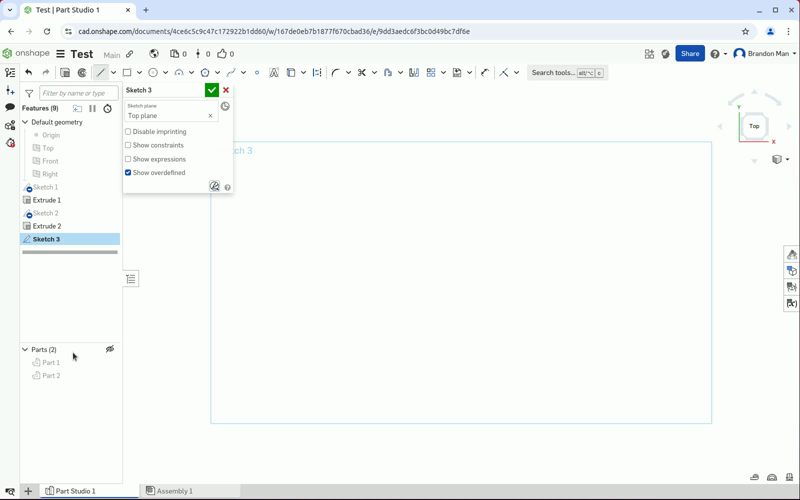
key_down(shift)
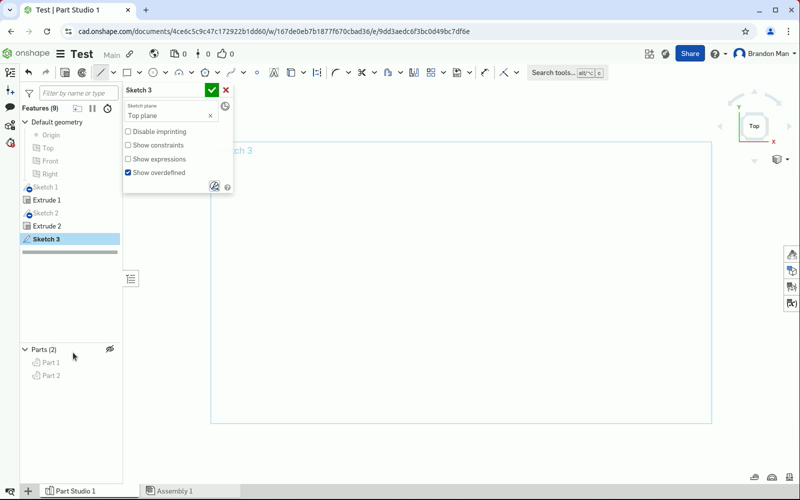
mouse_move(539, 339)
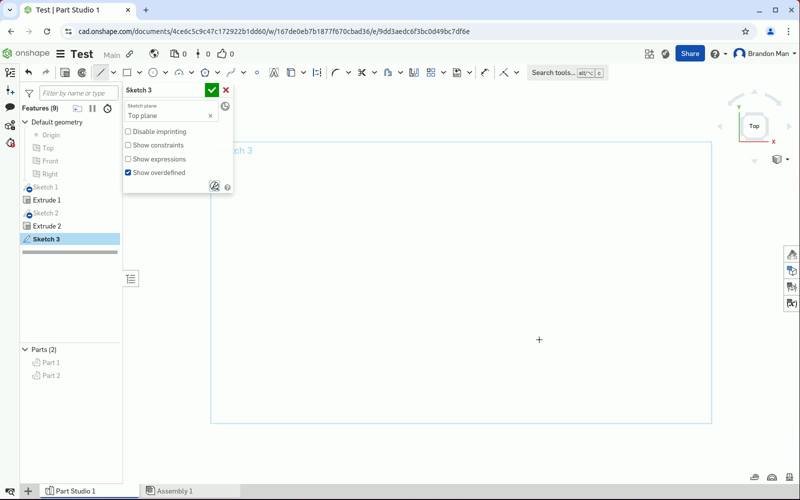
click(539, 339)
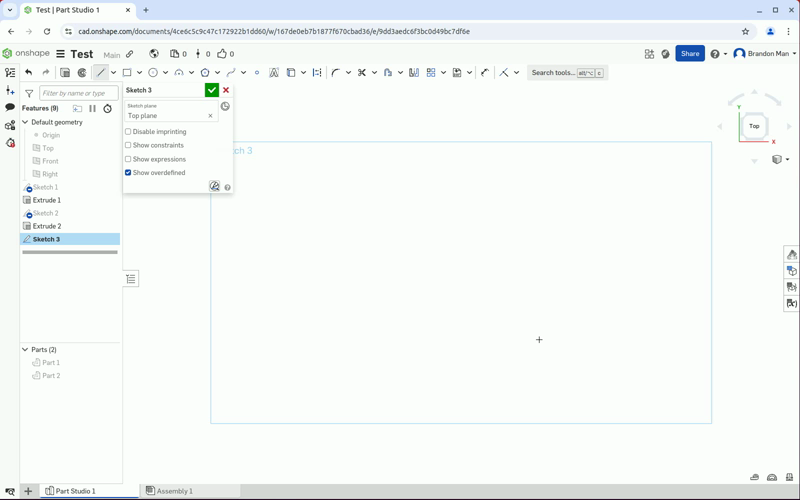
key_up(shift)
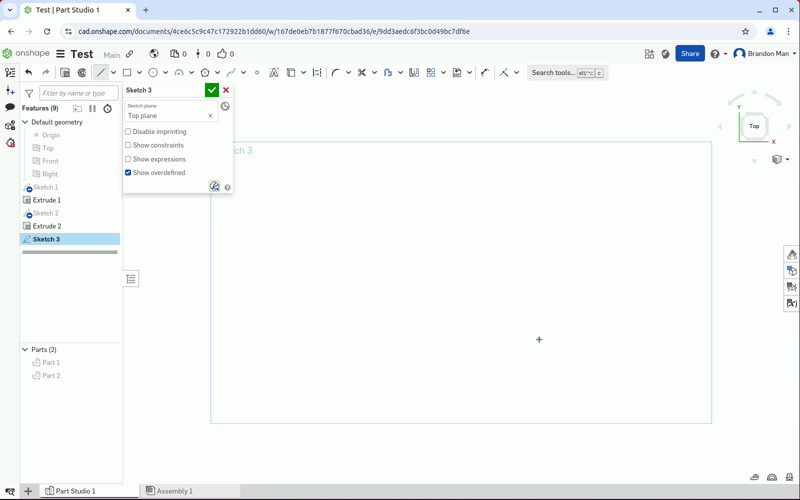
key_down(shift)
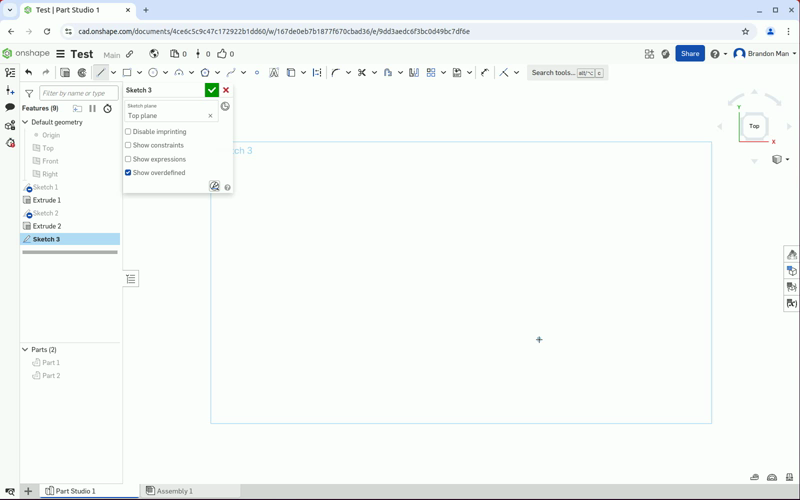
mouse_move(569, 339)
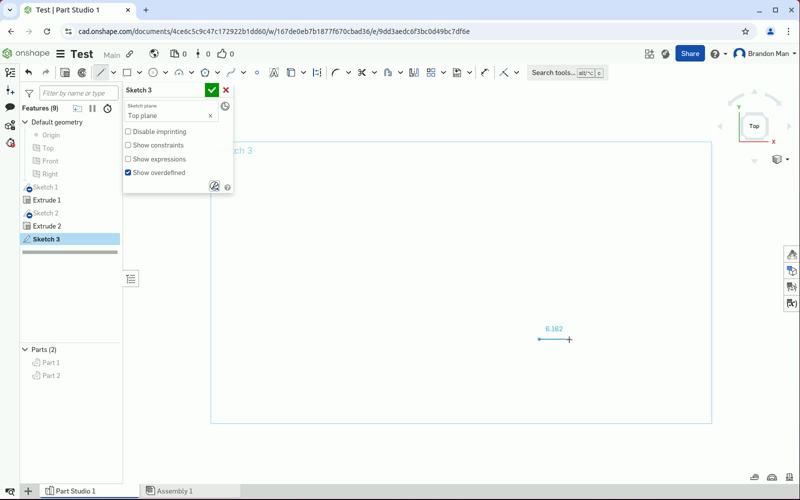
mouse_move(573, 339)
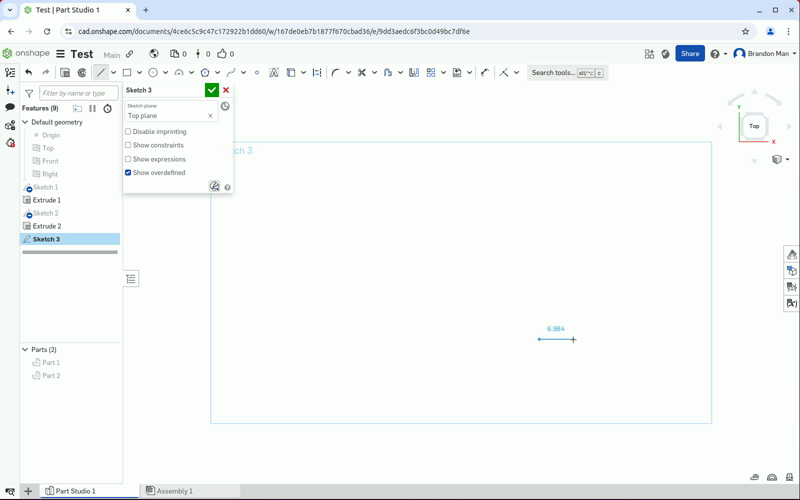
click(573, 339)
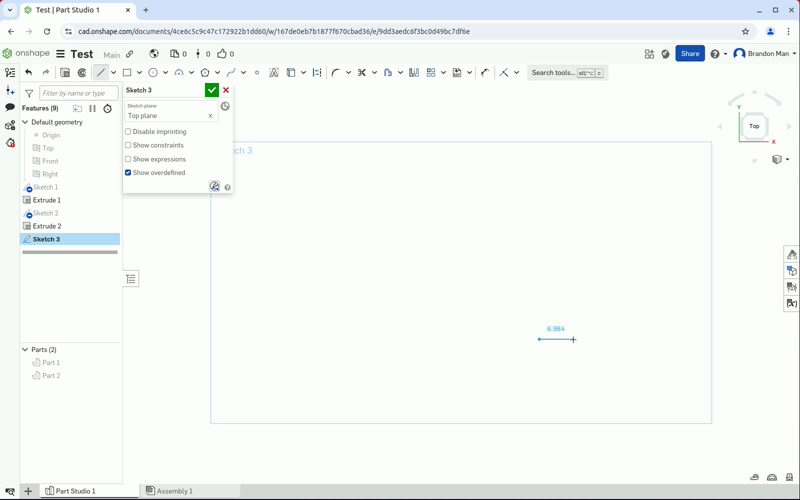
key_up(shift)
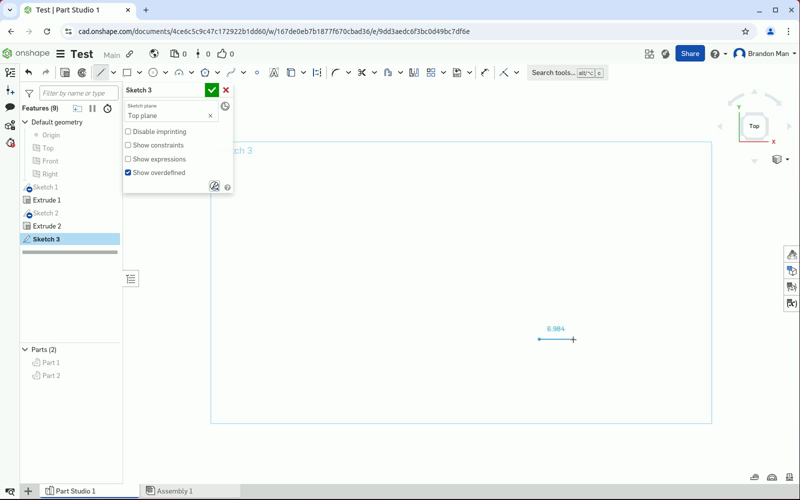
key_down(shift)
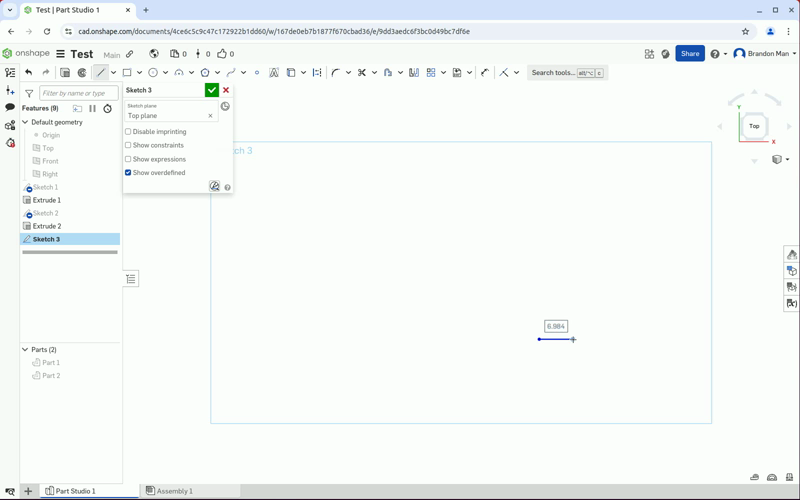
mouse_move(573, 238)
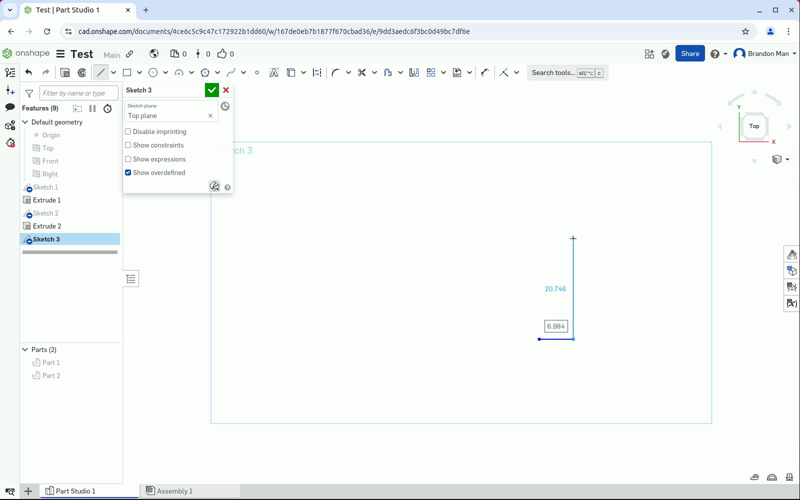
click(573, 238)
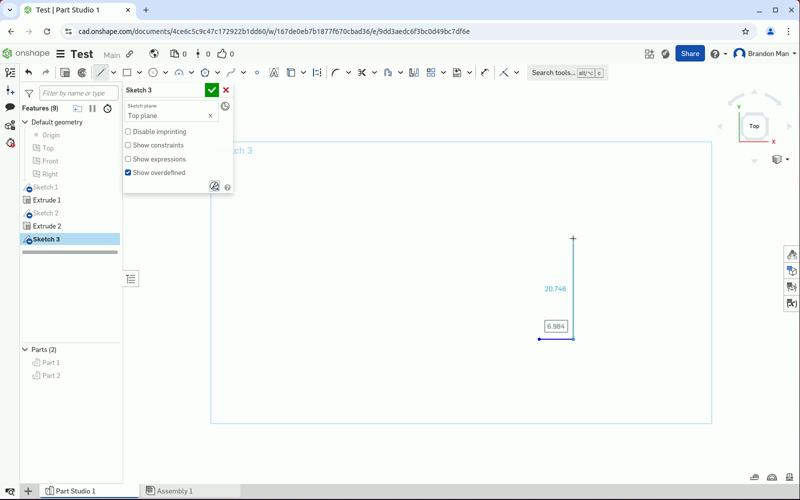
key_up(shift)
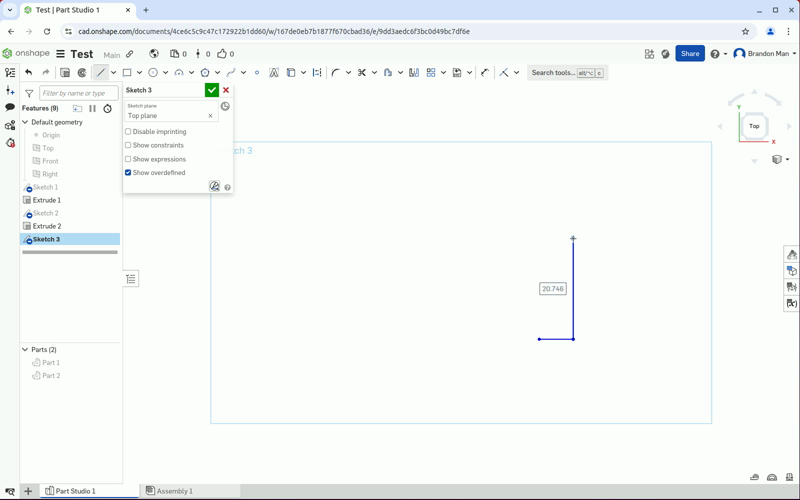
key_down(shift)
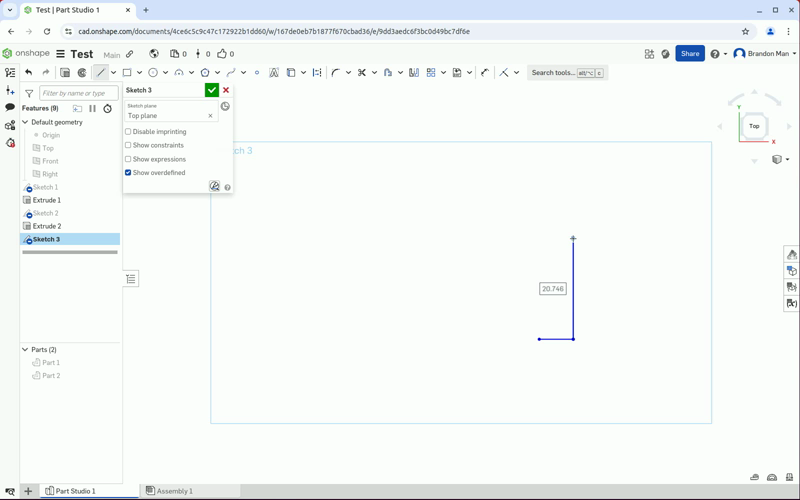
mouse_move(589, 238)
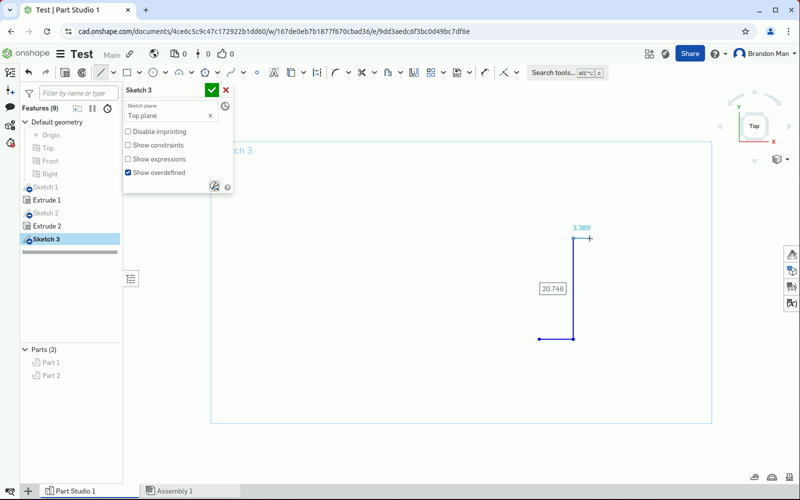
mouse_move(539, 238)
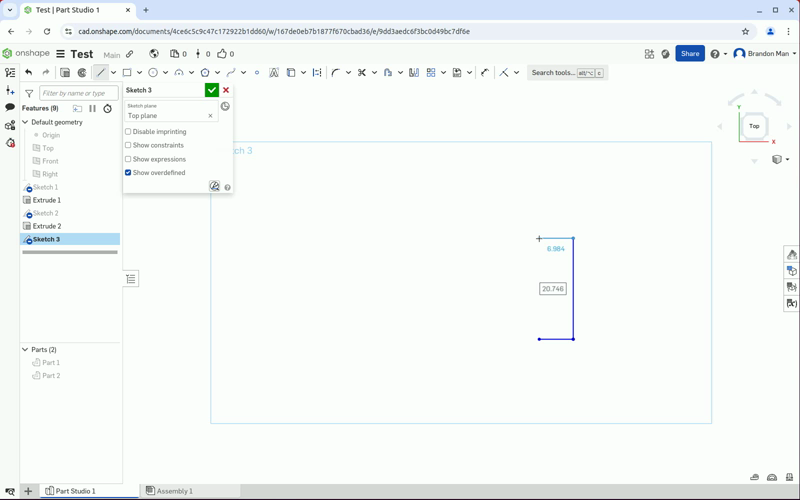
click(539, 238)
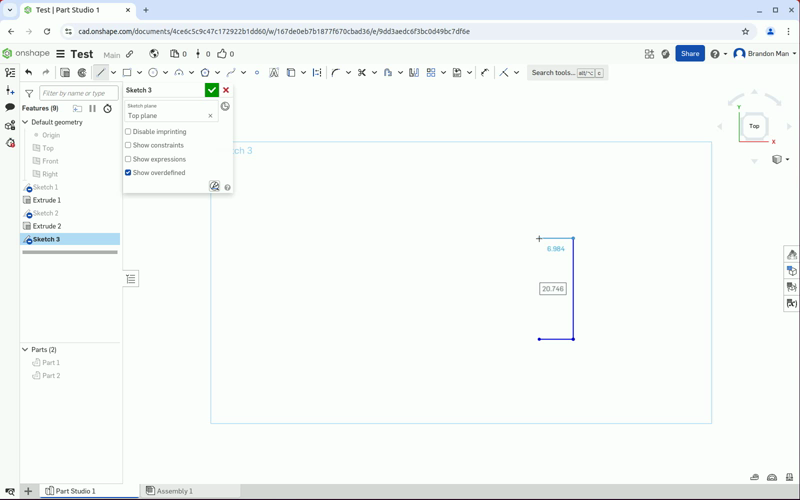
key_up(shift)
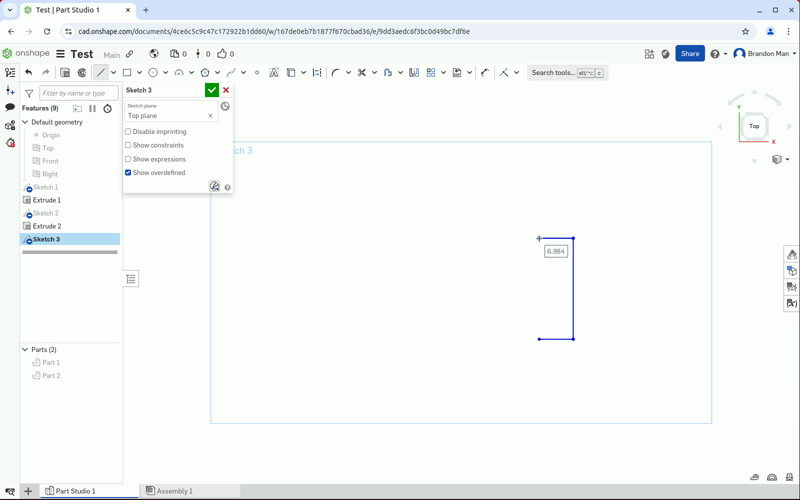
key_down(shift)
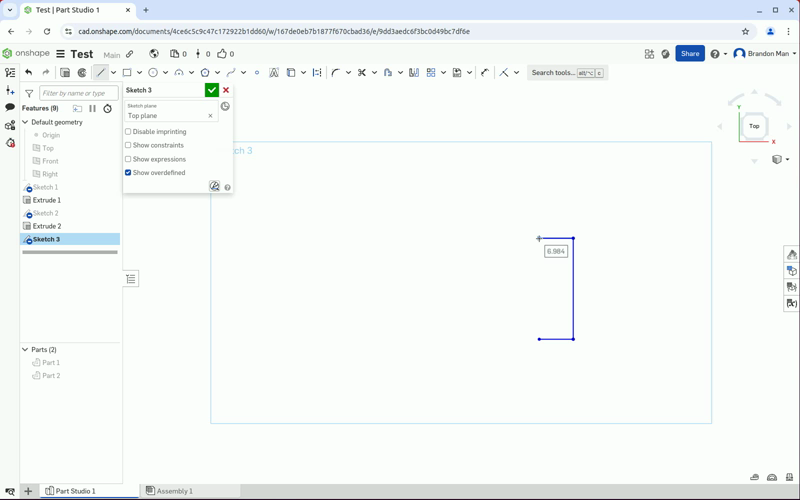
mouse_move(539, 339)
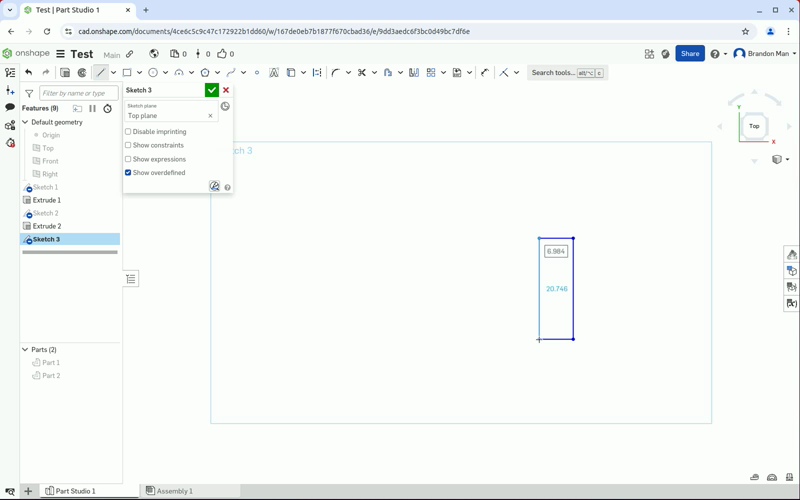
key_up(shift)
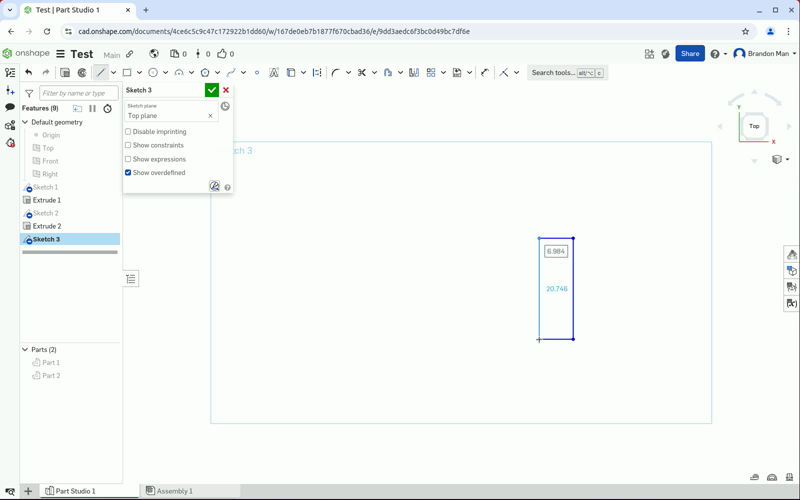
click(539, 339)
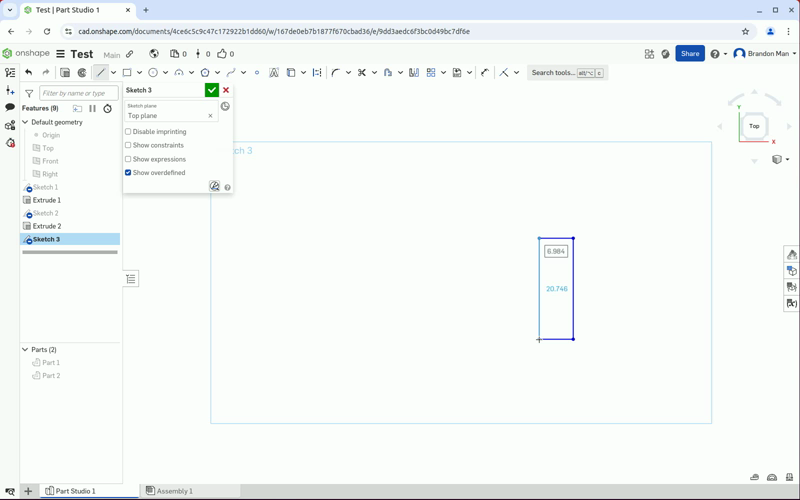
key(esc)
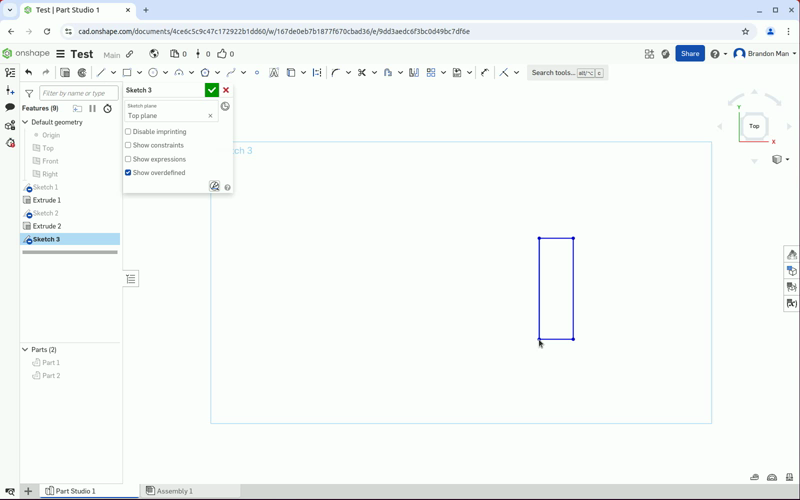
mouse_move(547, 269)
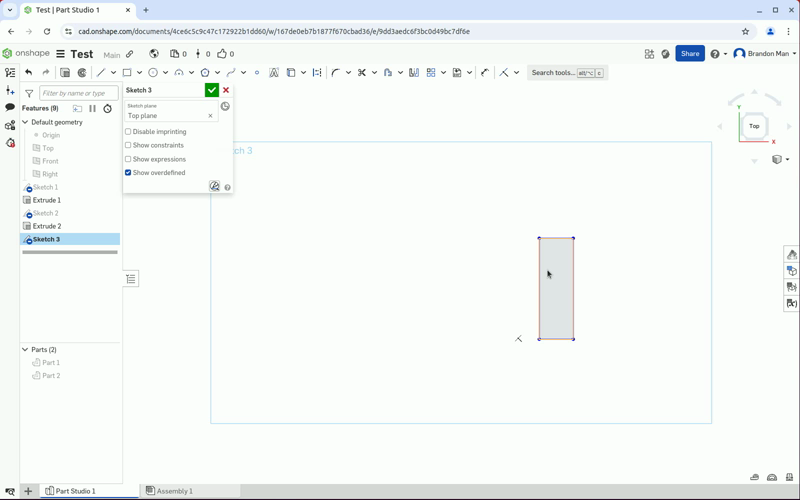
click(547, 269)
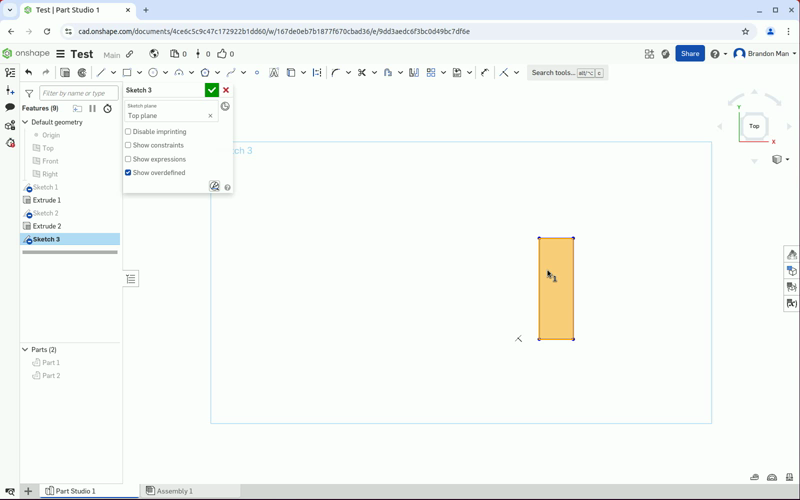
mouse_move(73, 352)
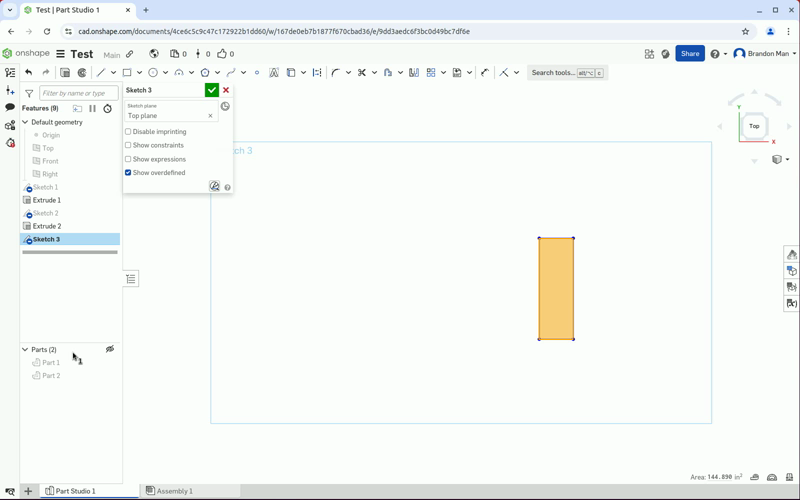
key(shift+y)
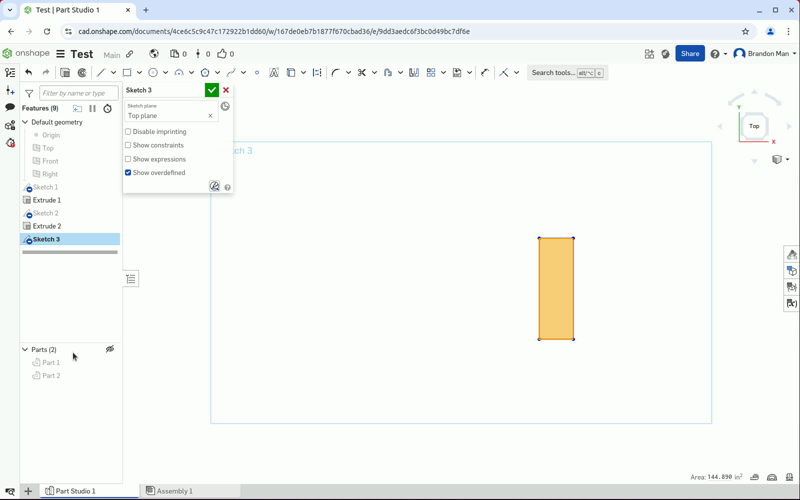
key(shift+e)
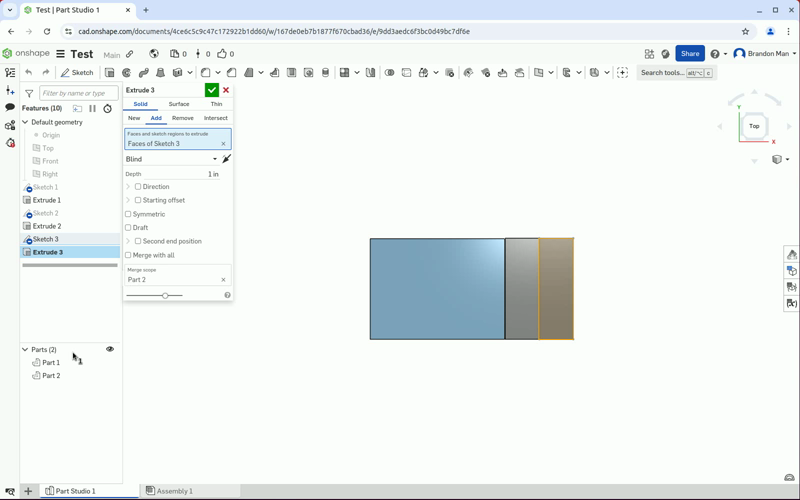
mouse_move(143, 106)
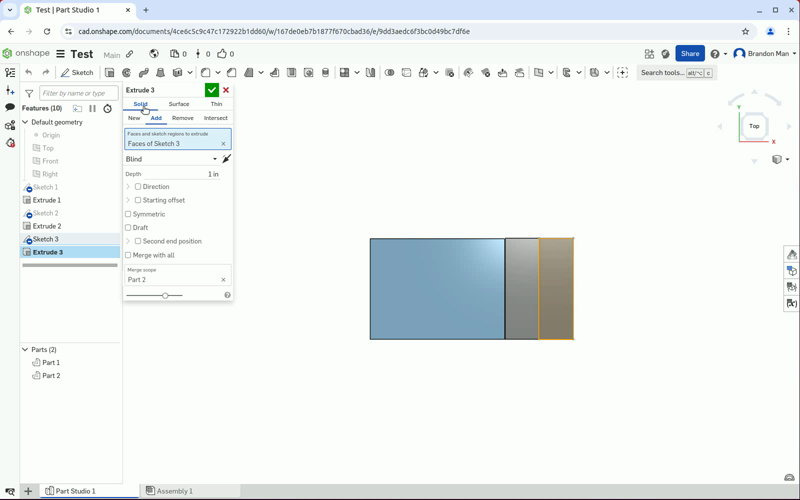
click(143, 106)
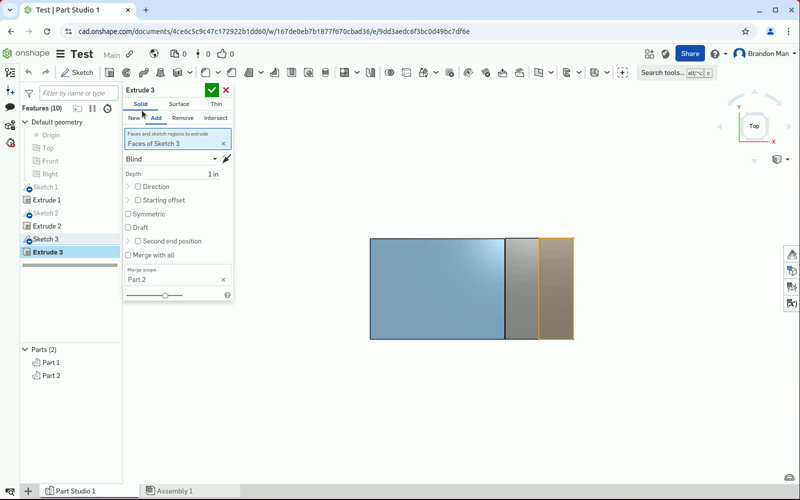
mouse_move(137, 120)
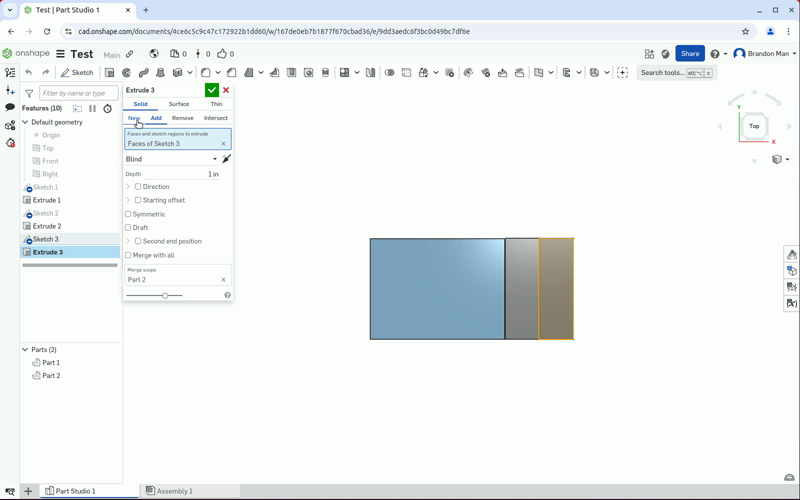
click(137, 120)
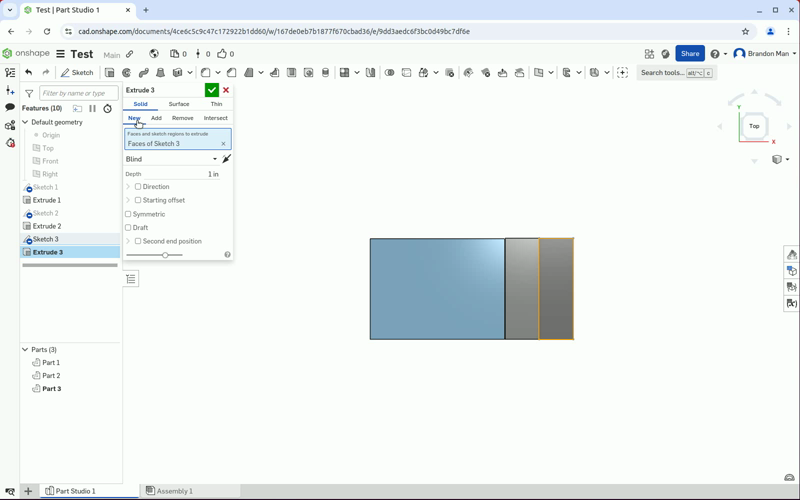
key(tab, 4)
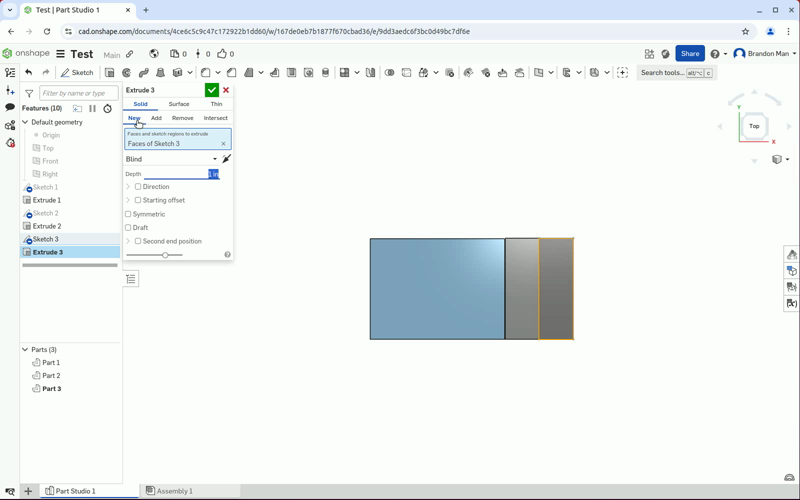
text(13.961)
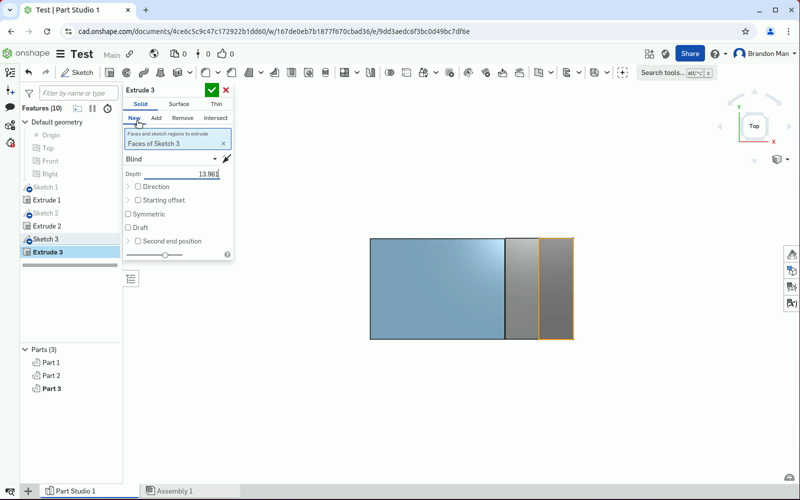
key(enter)
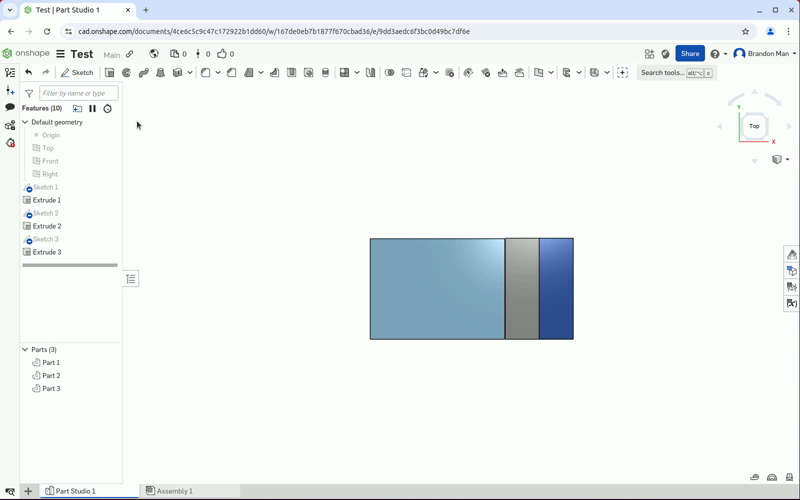
key(shift+h)
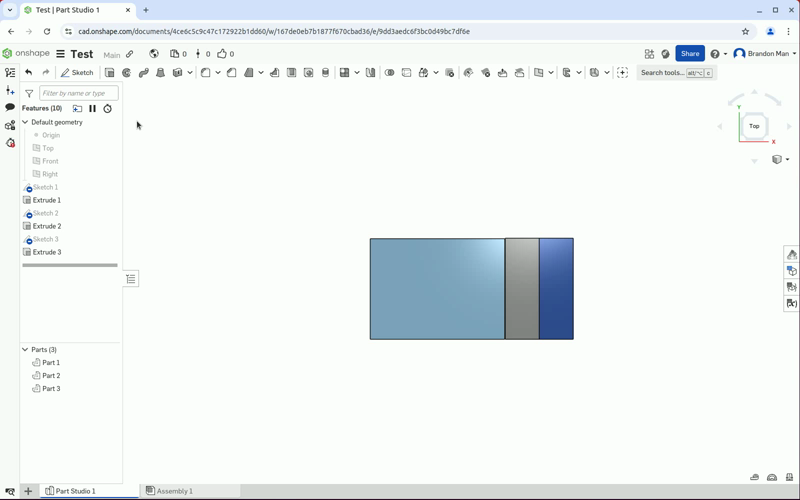
key(shift+h)
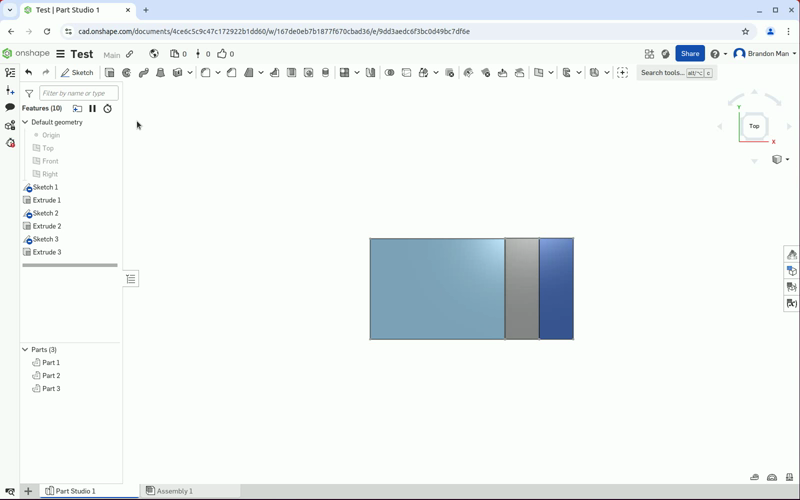
key(shift+7)
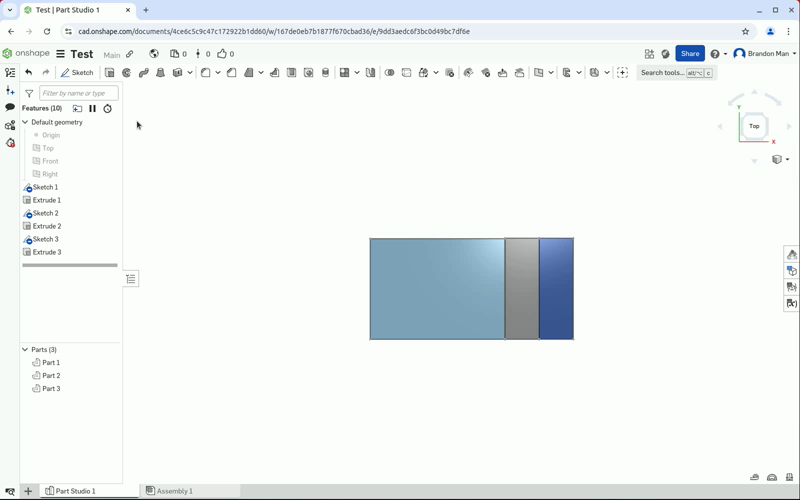
key(up, 3)
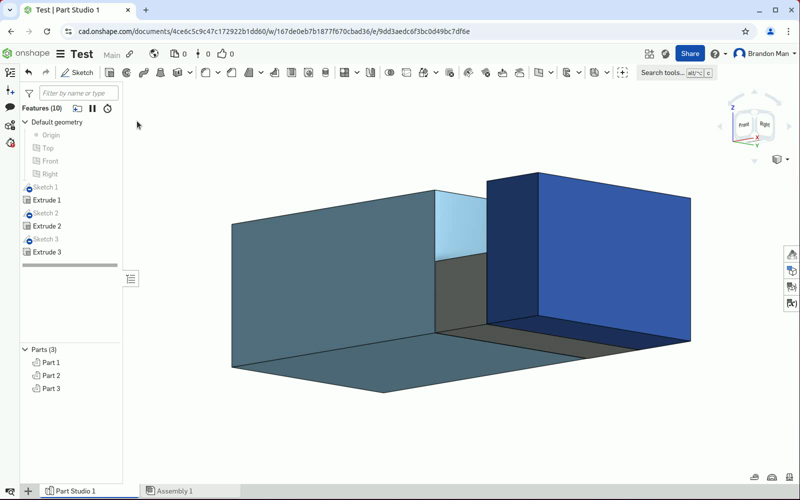
key(left, 3)
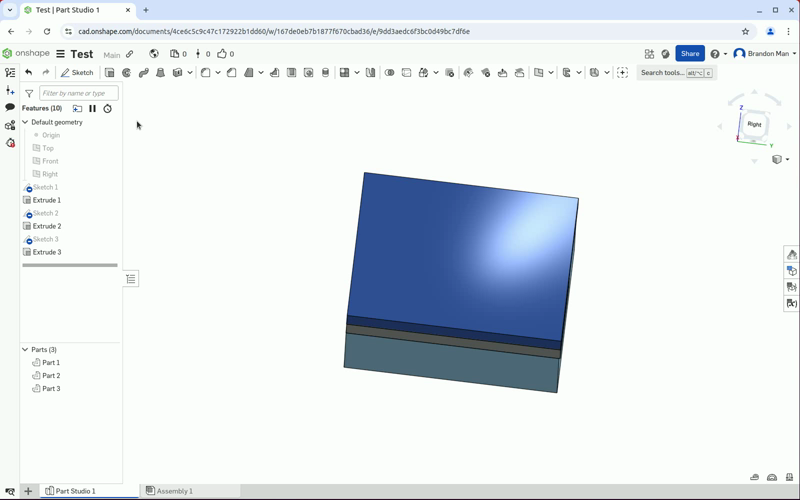
key(right, 3)
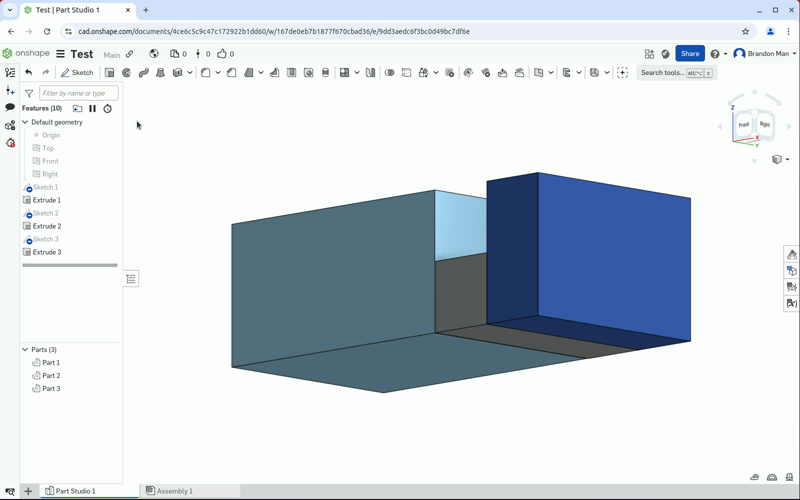
key(down, 3)
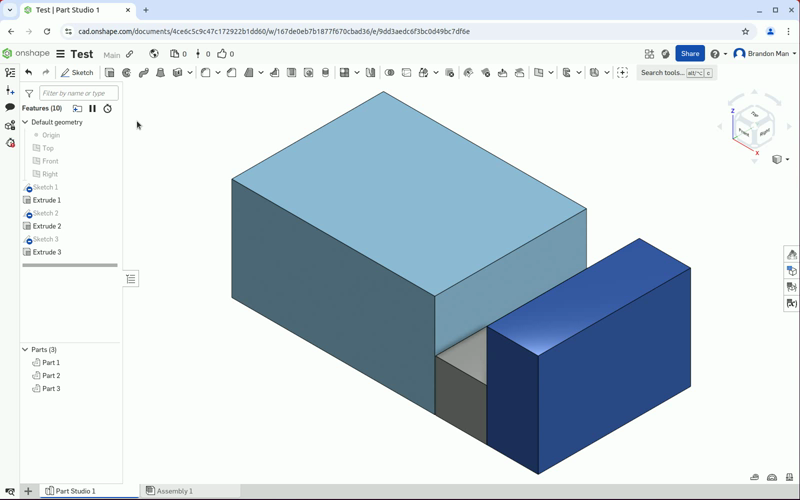
mouse_move(73, 189)
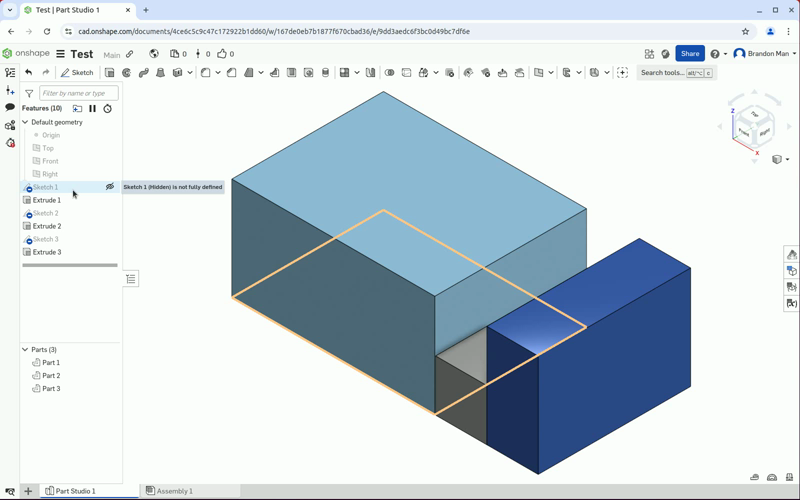
click(73, 189)